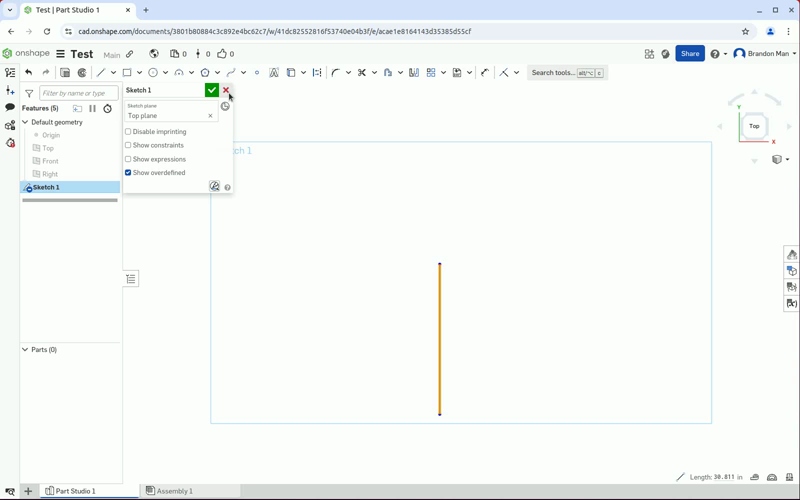
key(shift+h)
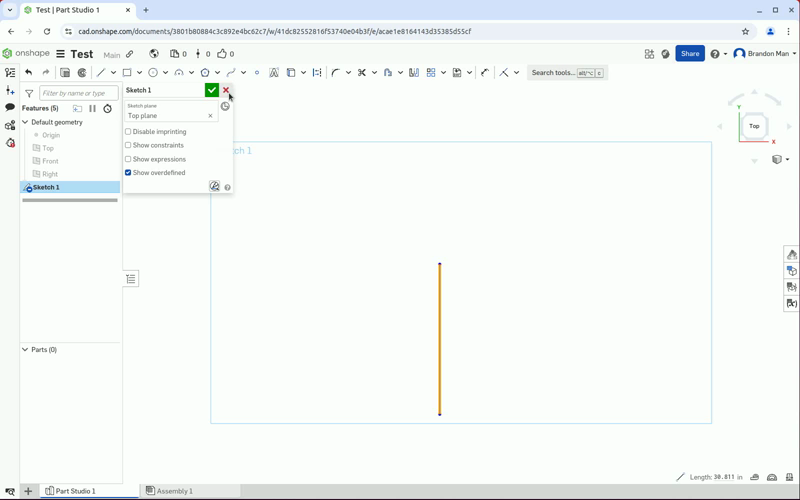
key(shift+s)
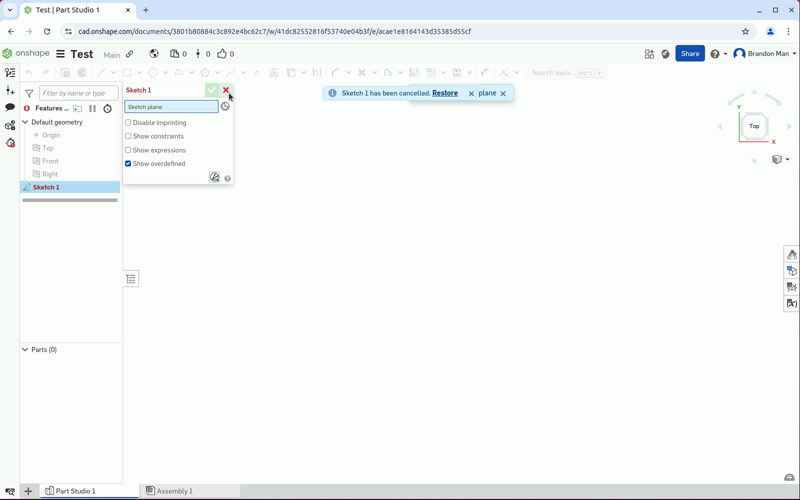
mouse_move(73, 150)
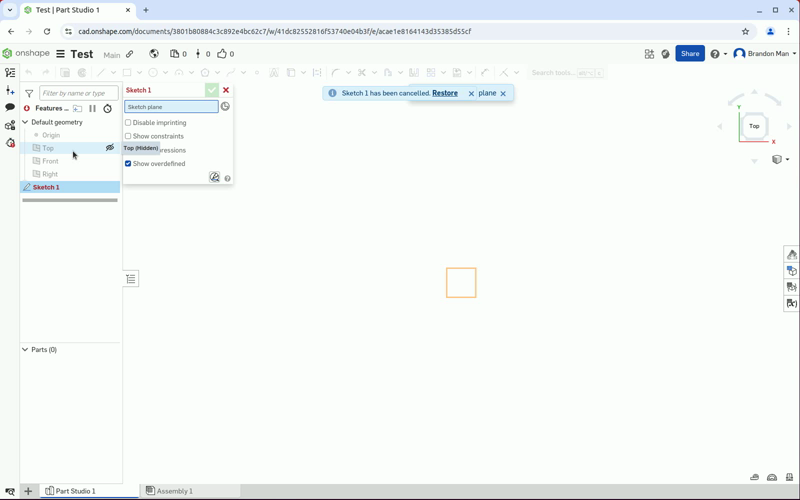
click(73, 150)
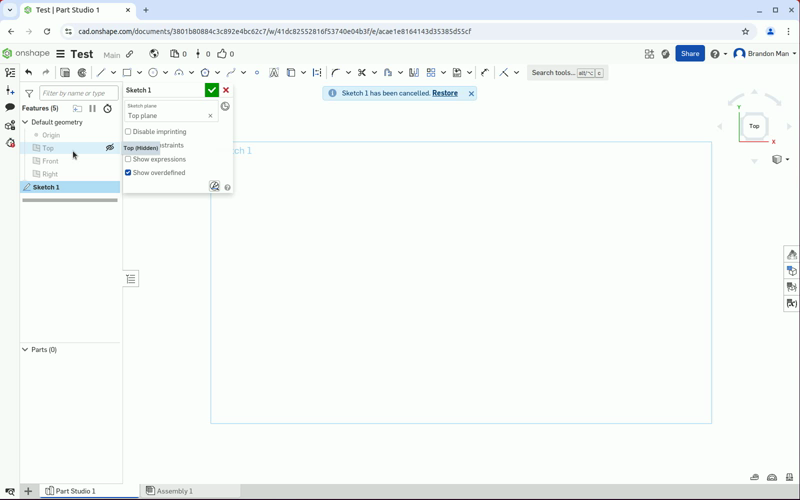
mouse_move(73, 352)
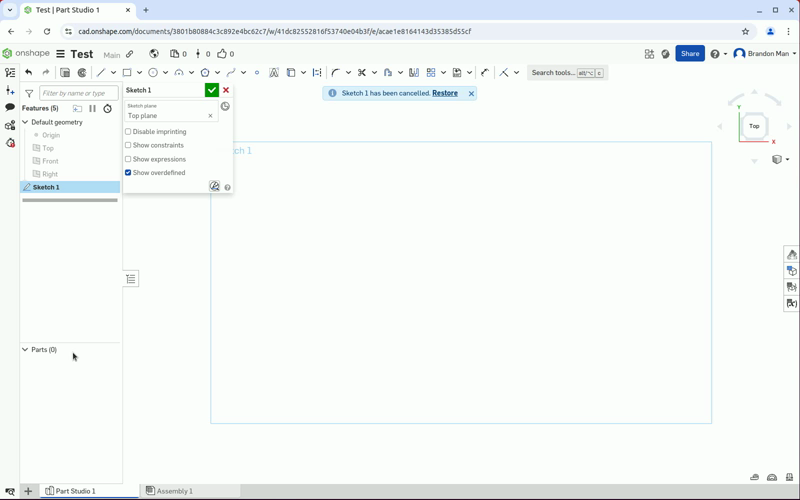
key(y)
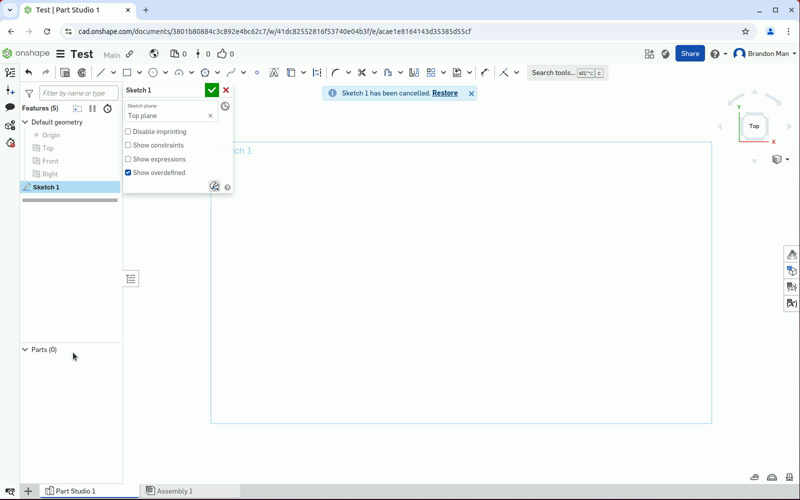
key(l)
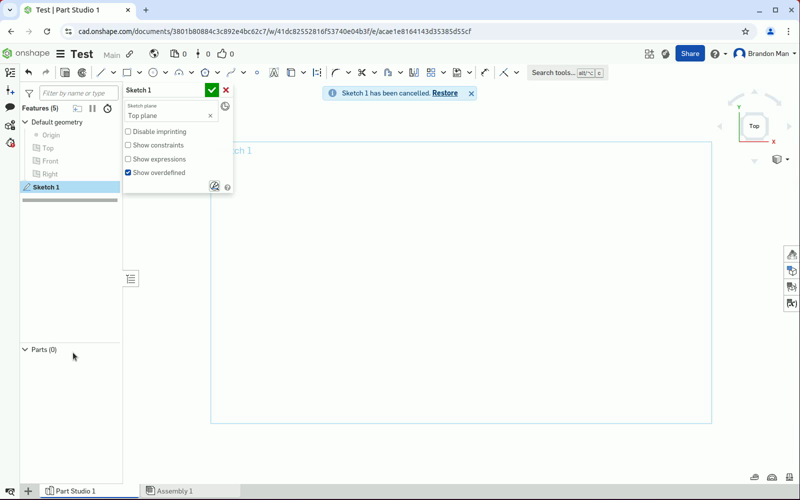
key_down(shift)
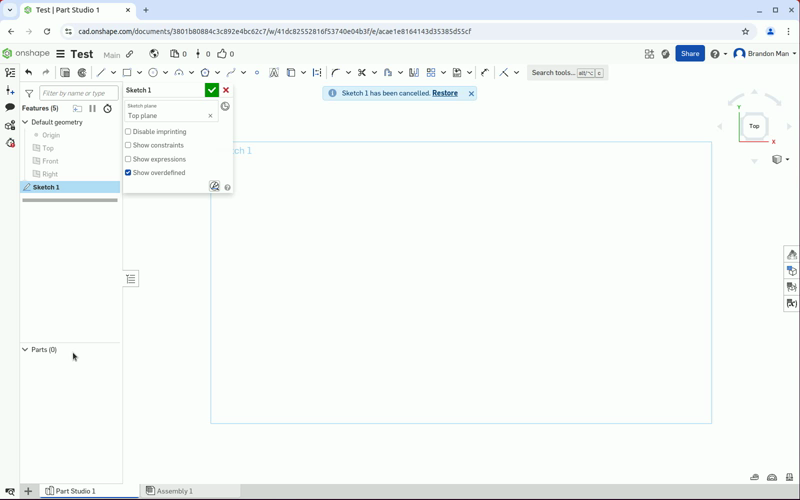
mouse_move(404, 335)
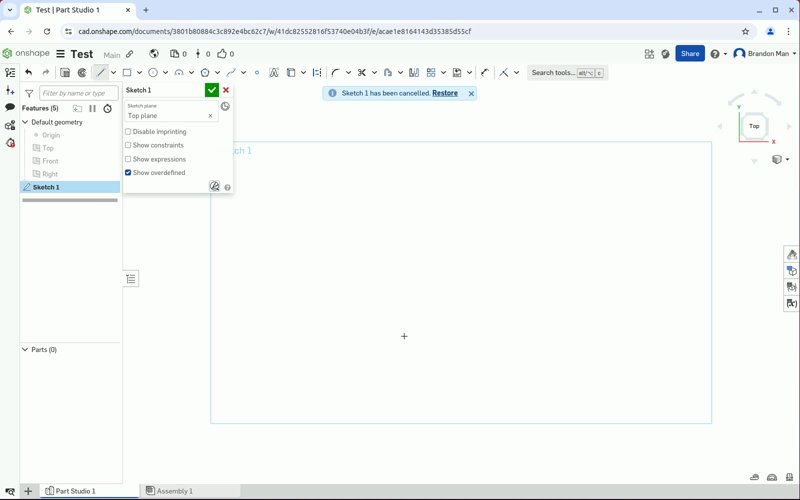
click(404, 335)
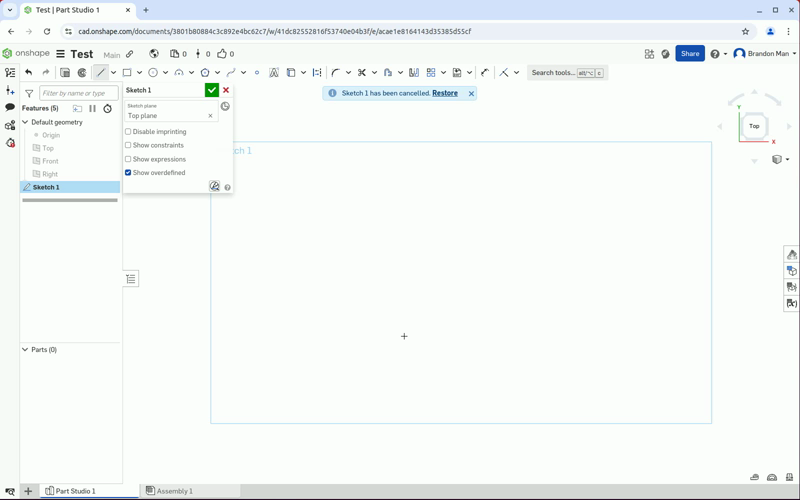
key_up(shift)
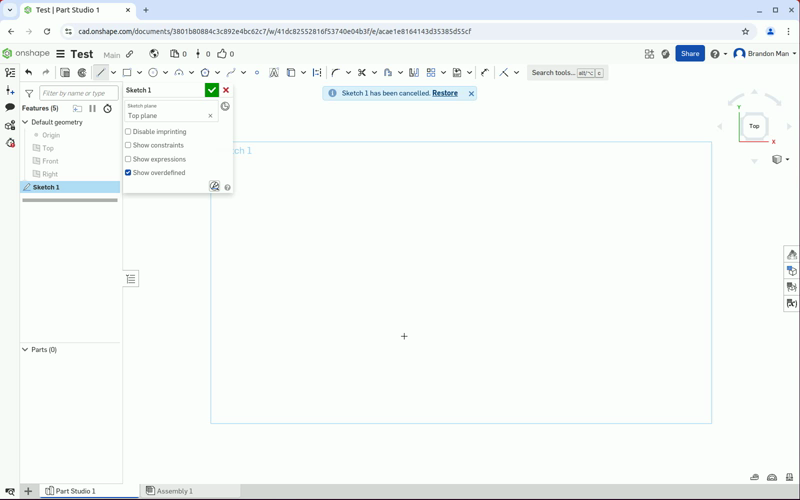
key_down(shift)
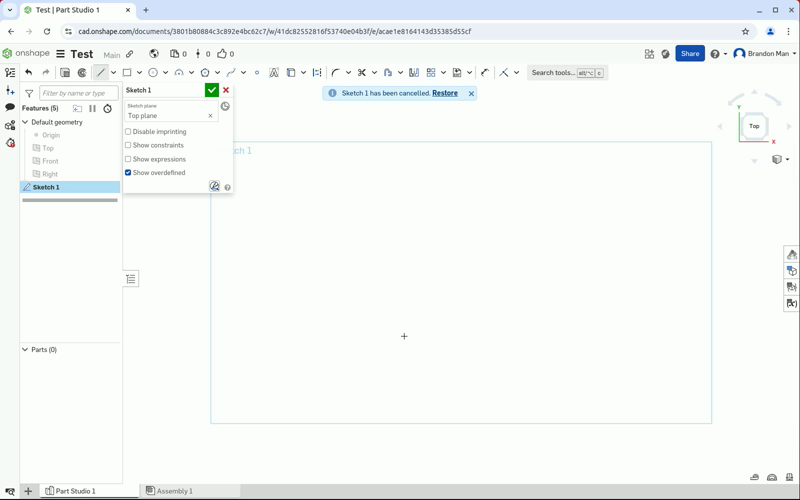
mouse_move(516, 335)
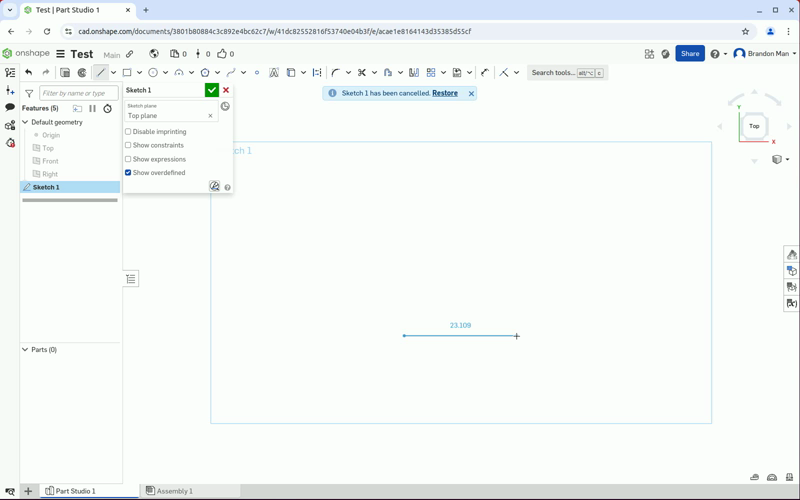
click(516, 335)
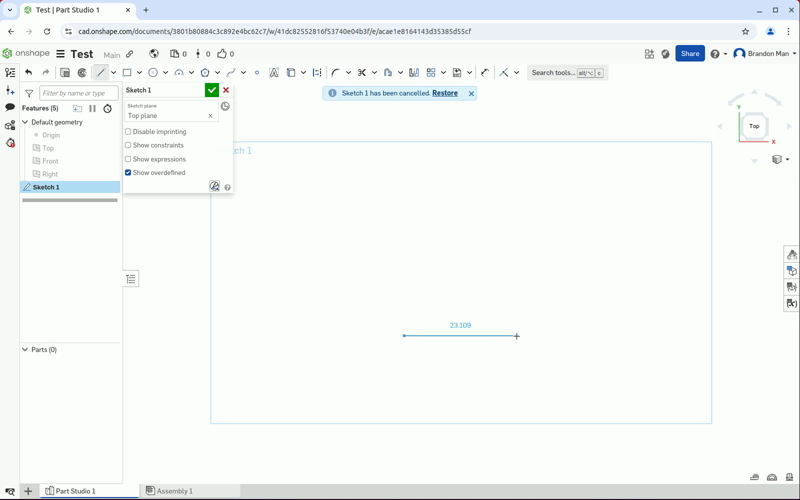
key_up(shift)
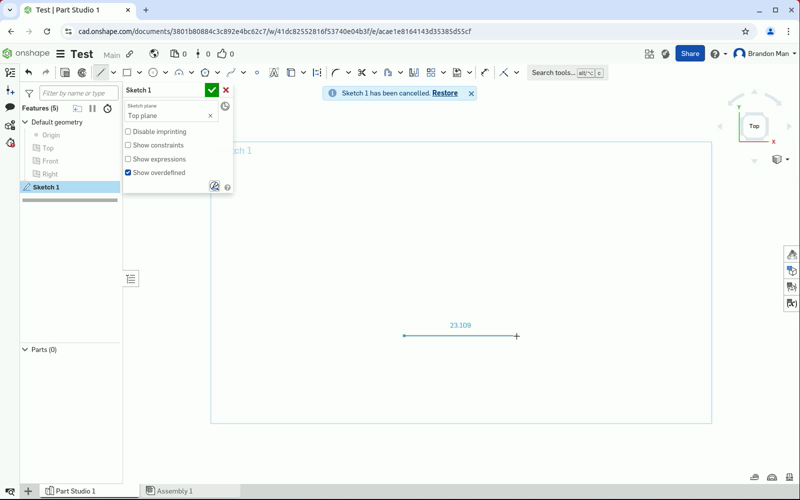
key_down(shift)
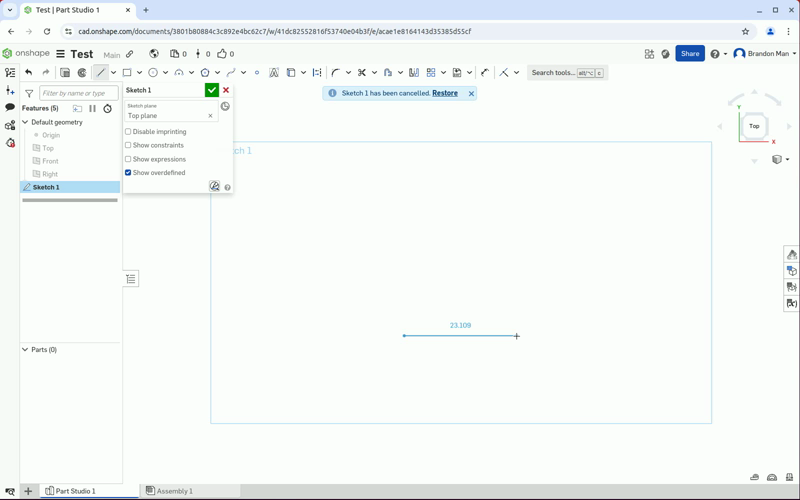
mouse_move(516, 244)
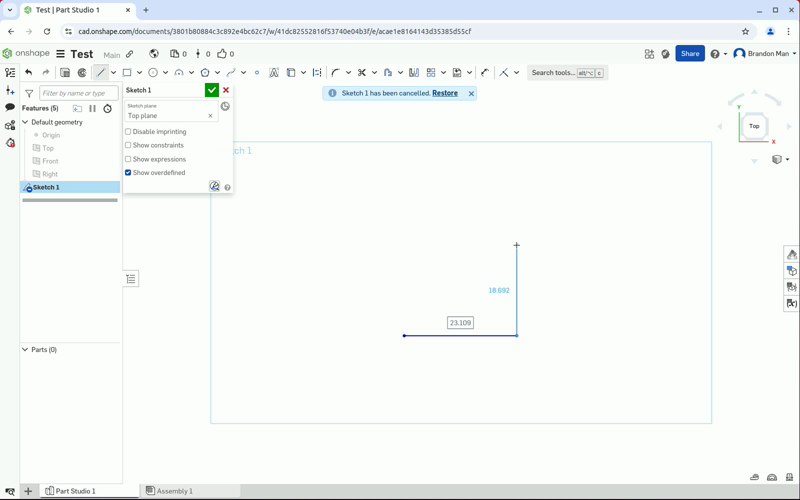
click(516, 244)
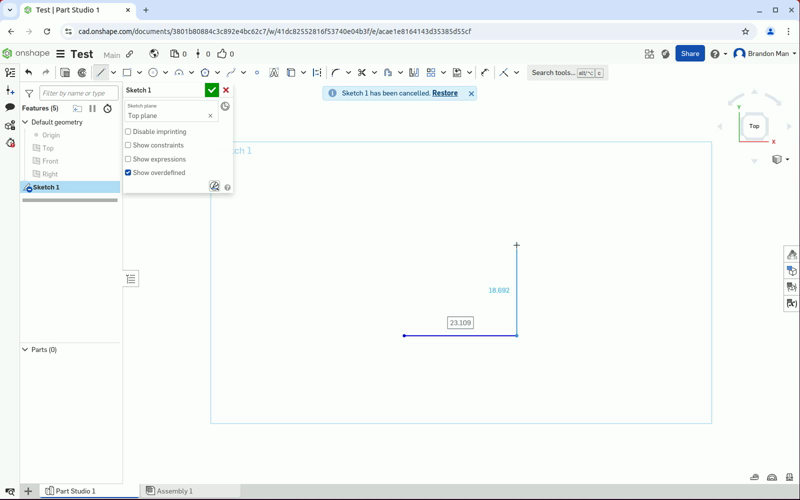
key_up(shift)
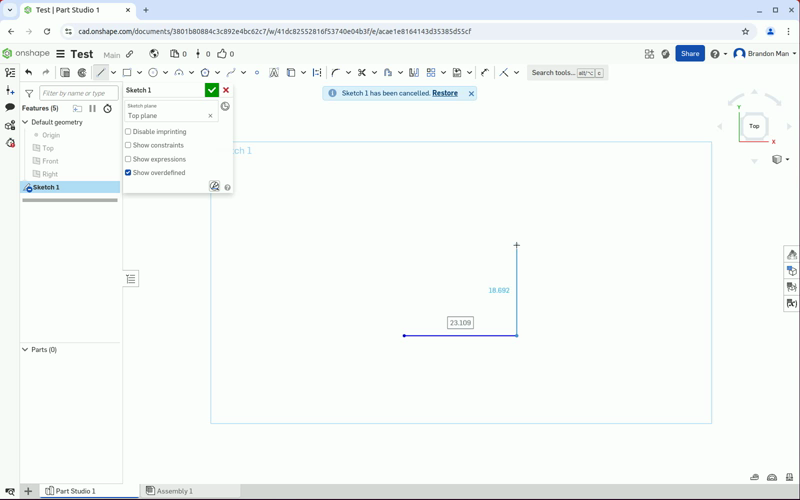
key_down(shift)
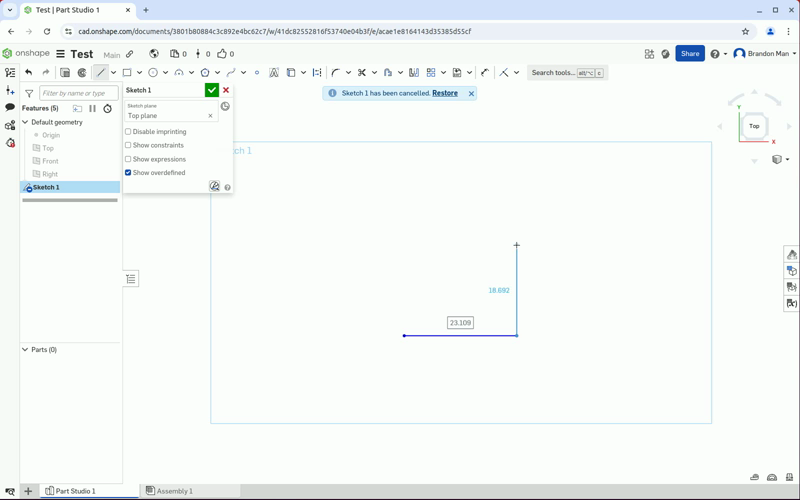
mouse_move(404, 244)
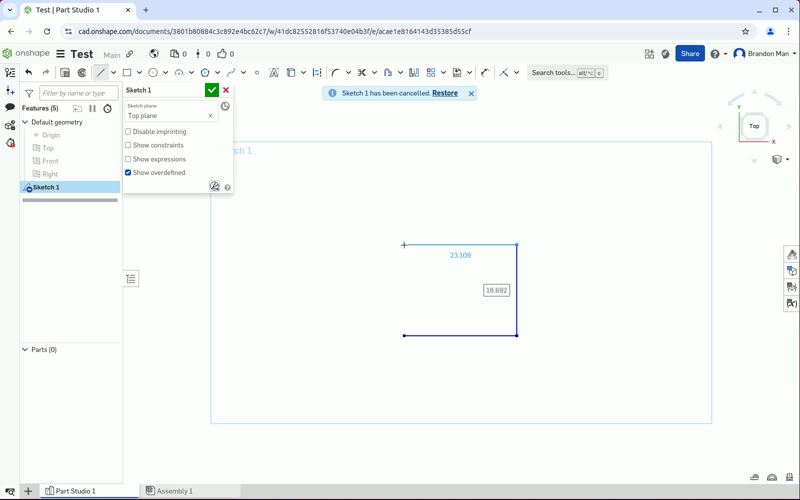
click(404, 244)
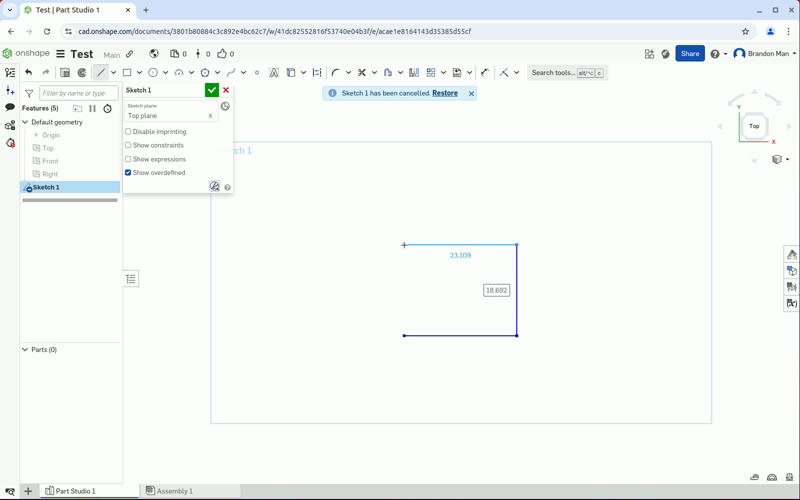
key_up(shift)
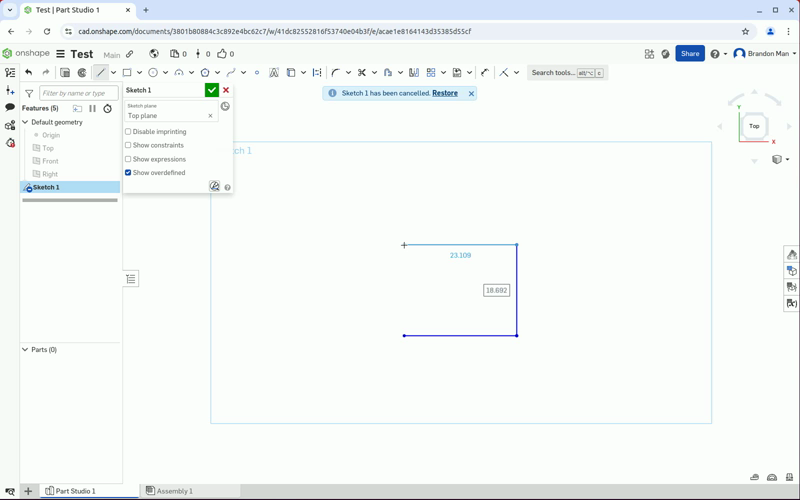
key_down(shift)
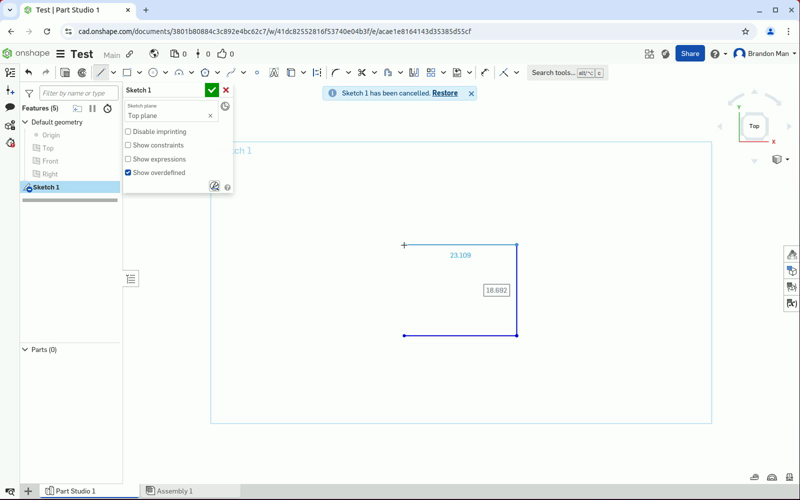
mouse_move(404, 335)
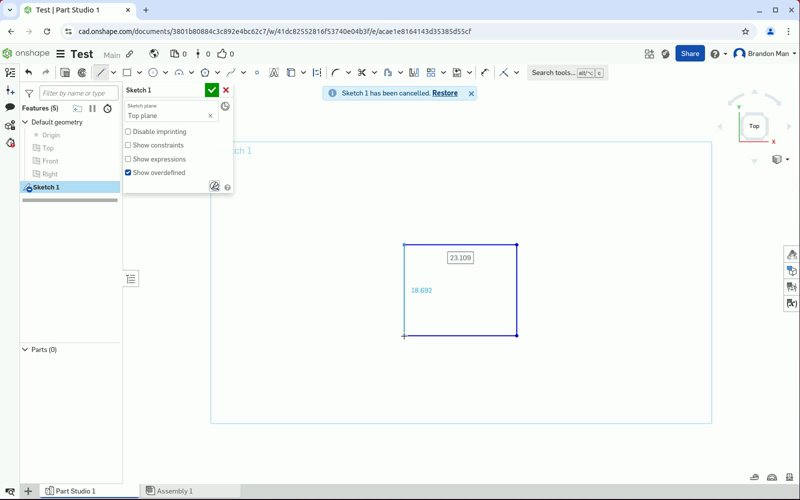
key_up(shift)
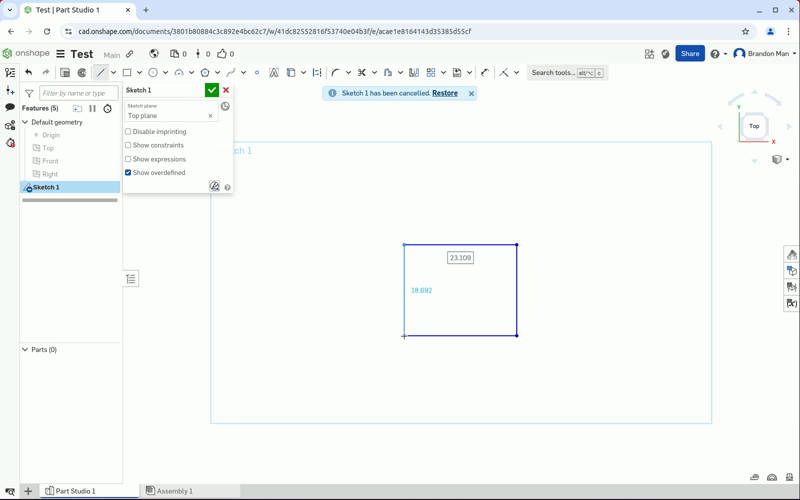
click(404, 335)
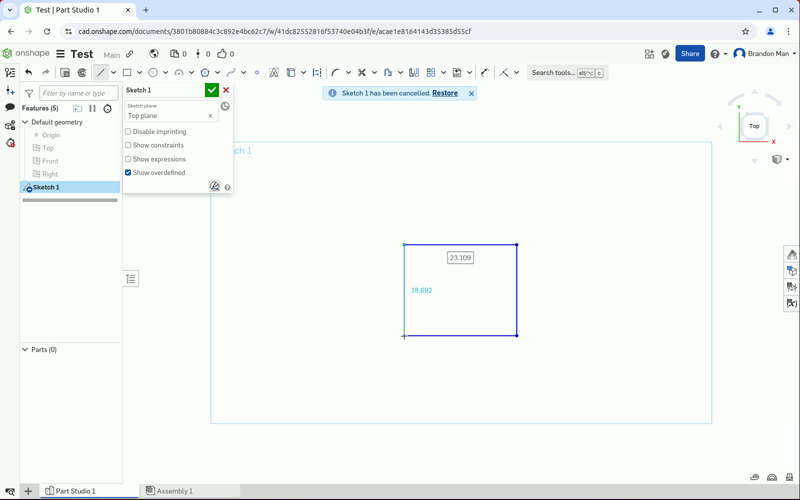
key(esc)
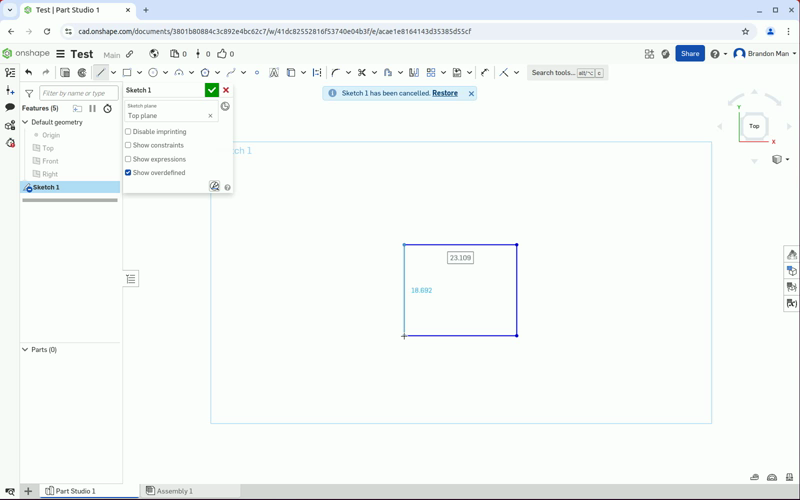
key(c)
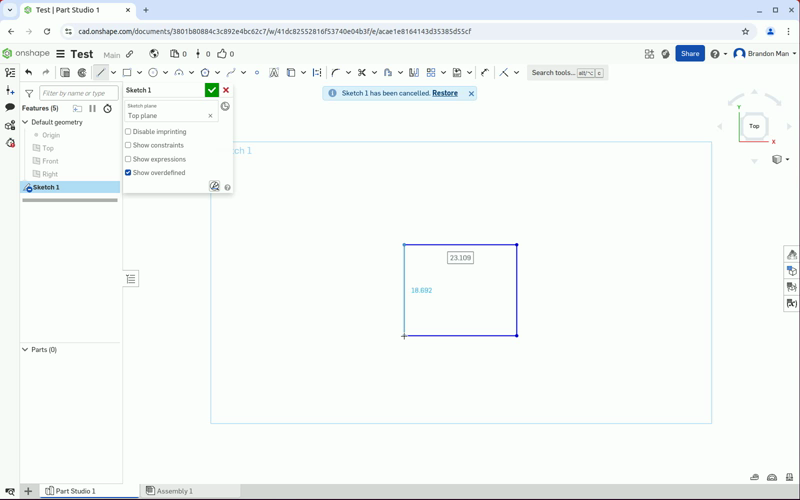
key_down(shift)
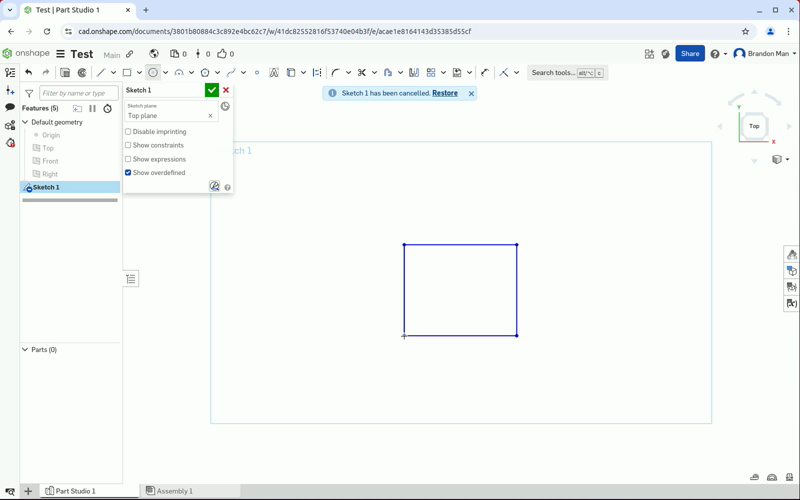
mouse_move(436, 282)
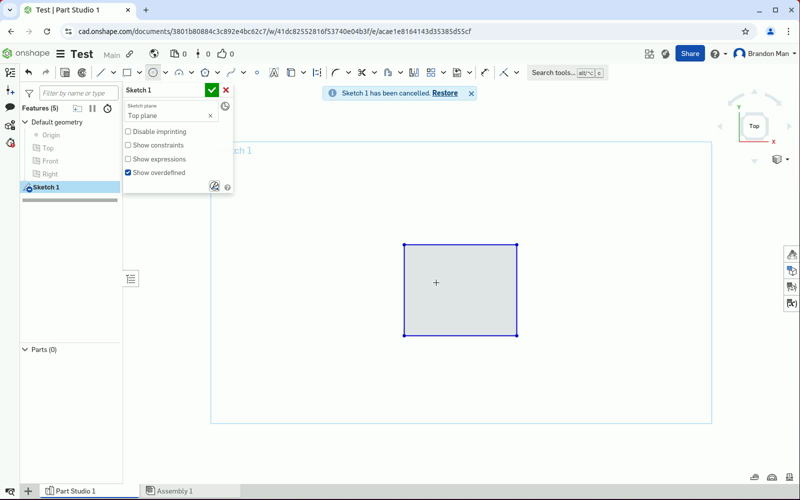
click(436, 282)
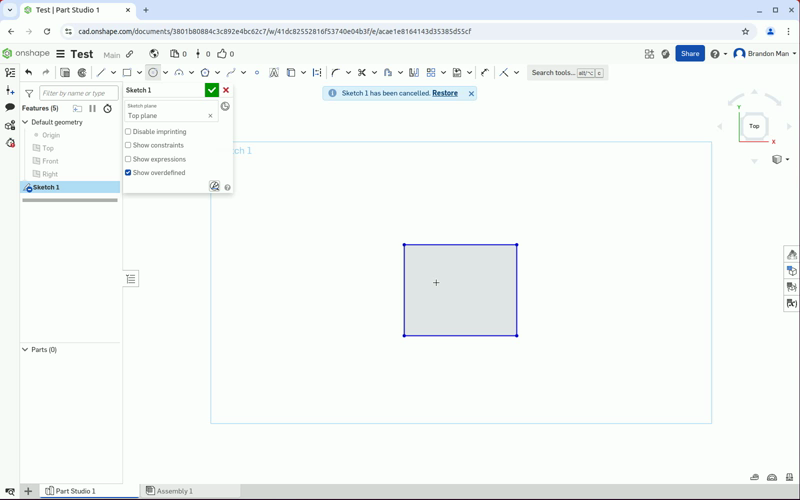
key_up(shift)
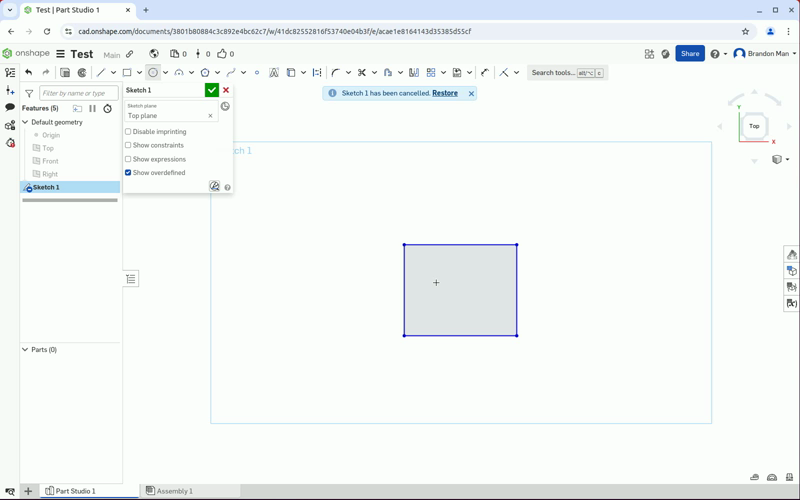
mouse_move(455, 282)
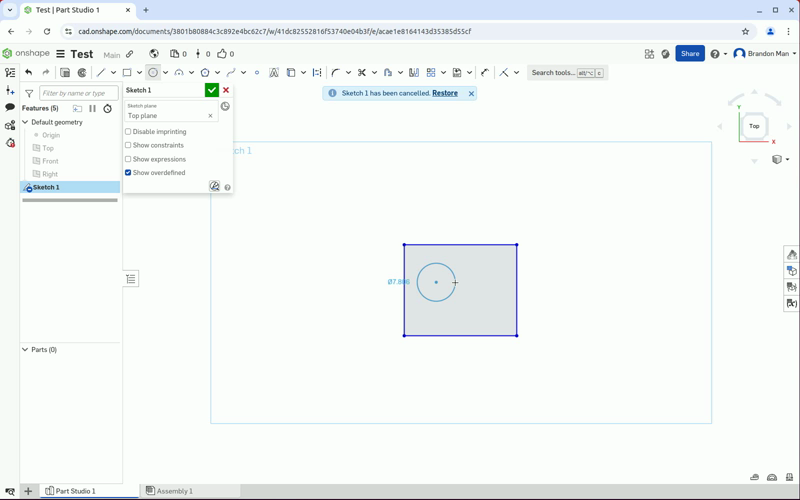
click(455, 282)
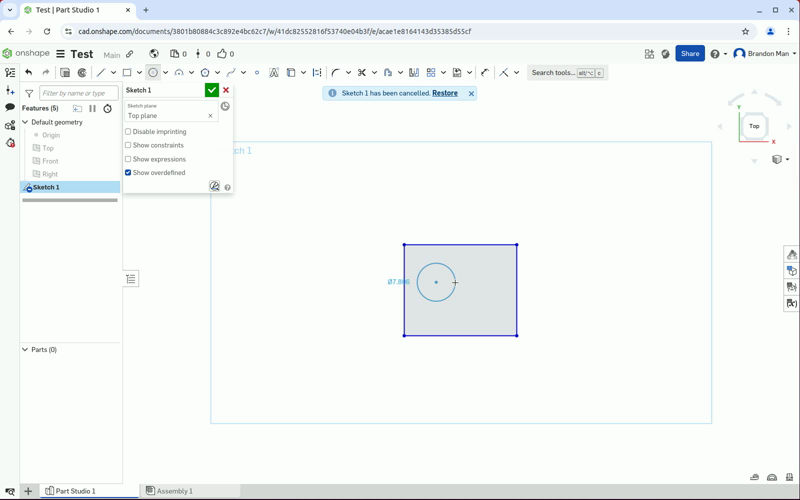
key(esc)
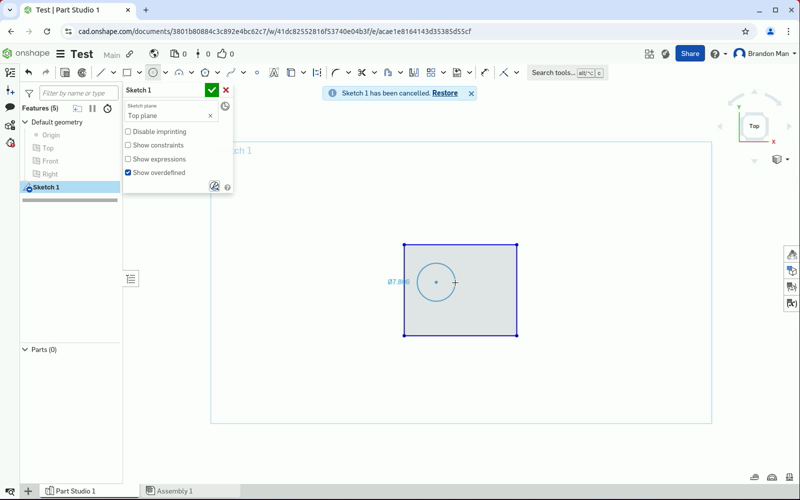
key(c)
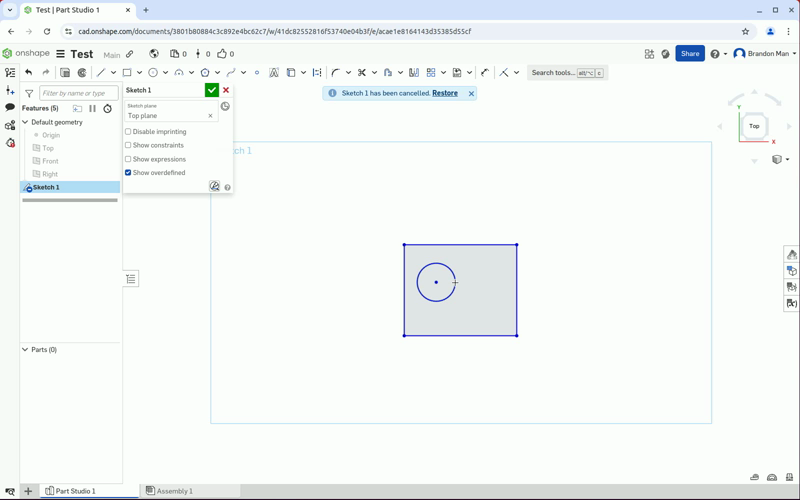
key_down(shift)
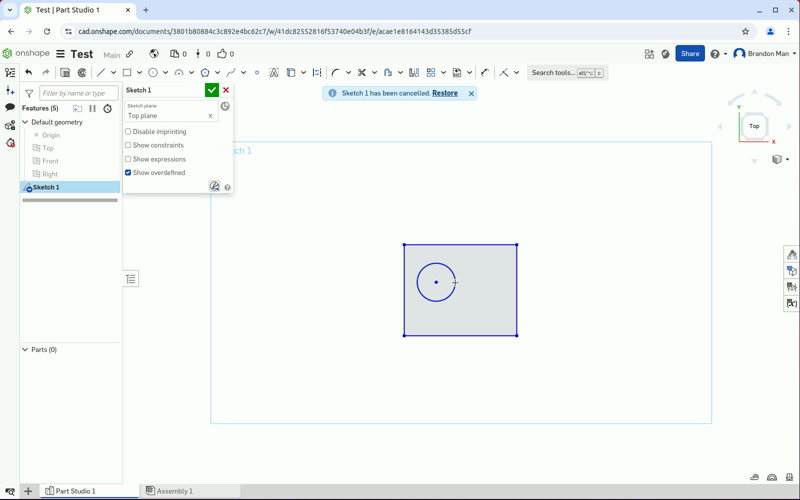
mouse_move(485, 282)
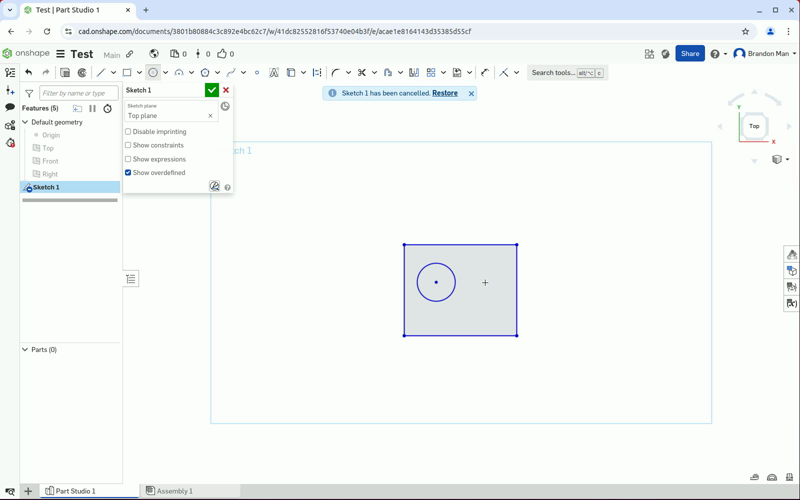
click(485, 282)
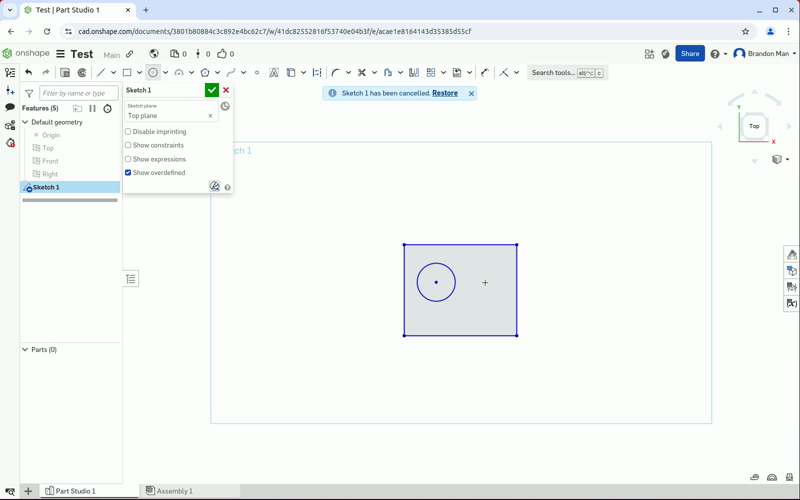
key_up(shift)
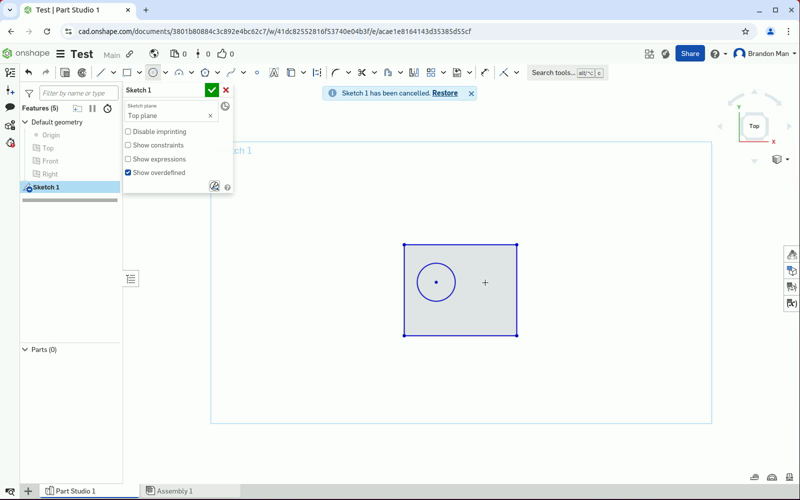
mouse_move(504, 282)
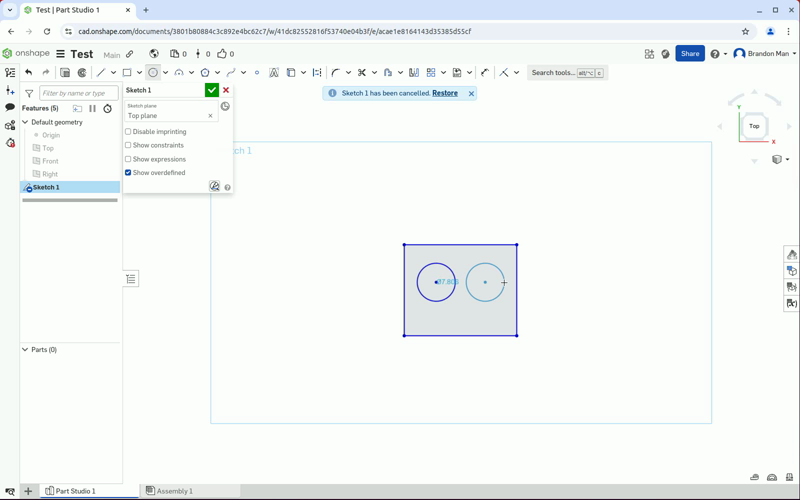
click(504, 282)
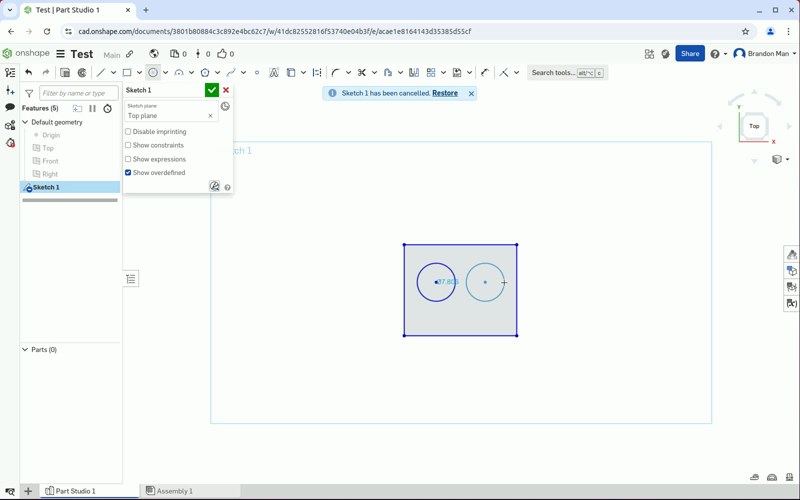
key(esc)
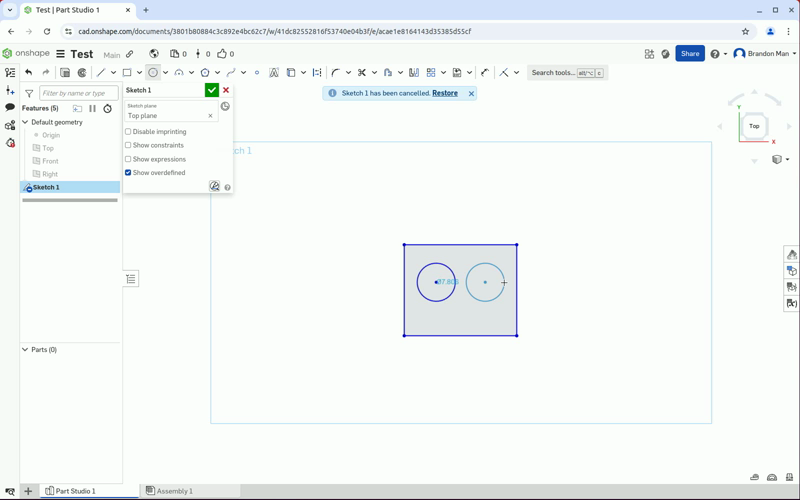
mouse_move(450, 258)
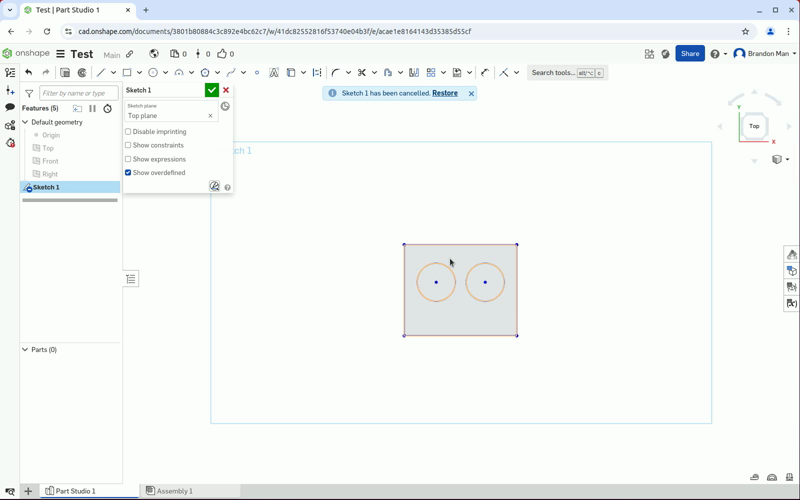
click(450, 258)
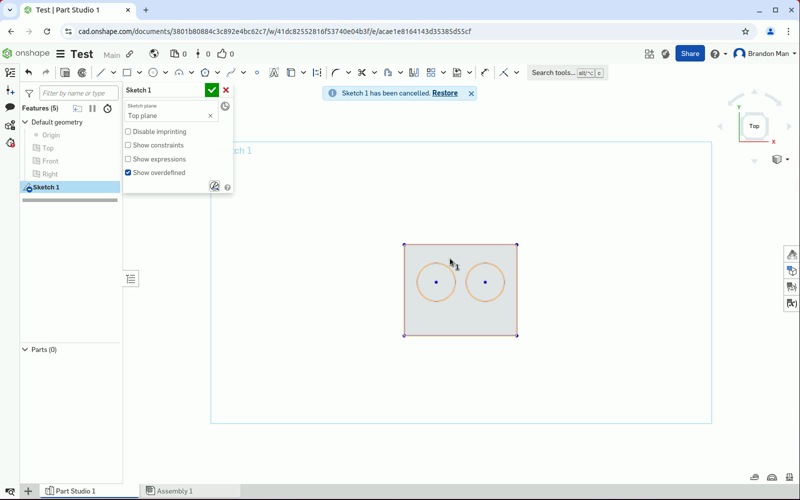
mouse_move(73, 352)
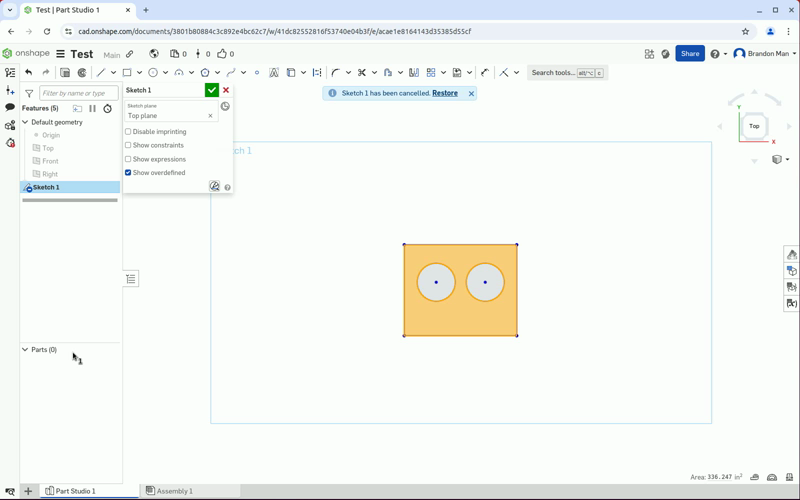
key(shift+y)
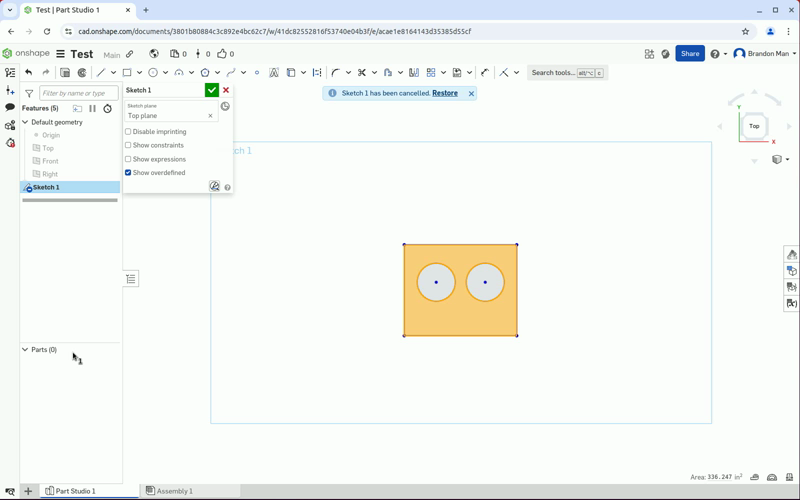
key(shift+e)
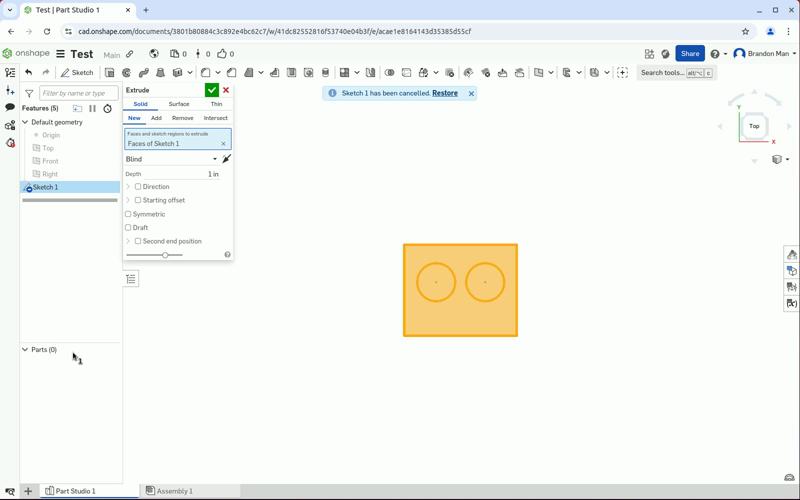
mouse_move(143, 106)
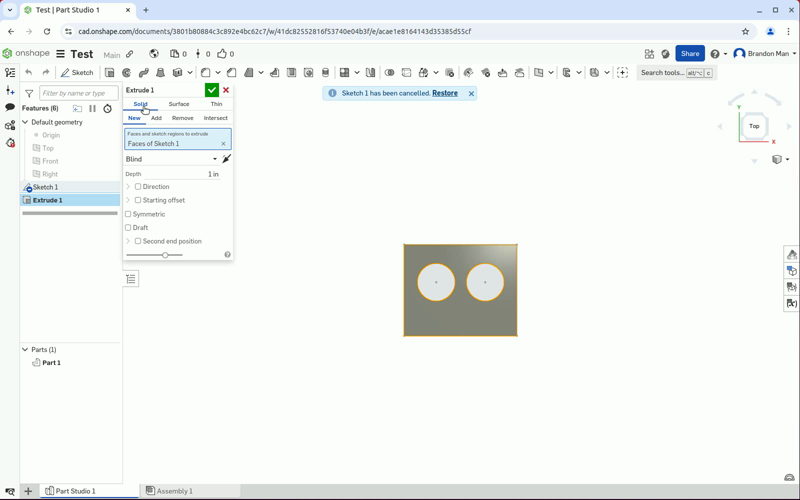
click(143, 106)
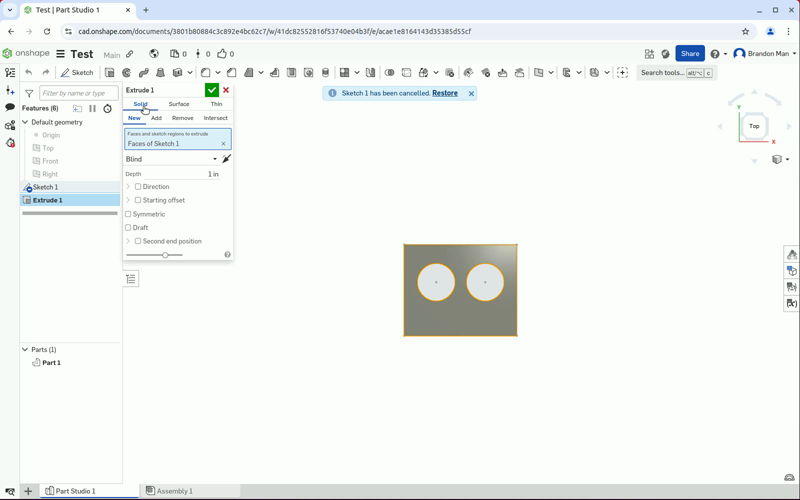
mouse_move(137, 120)
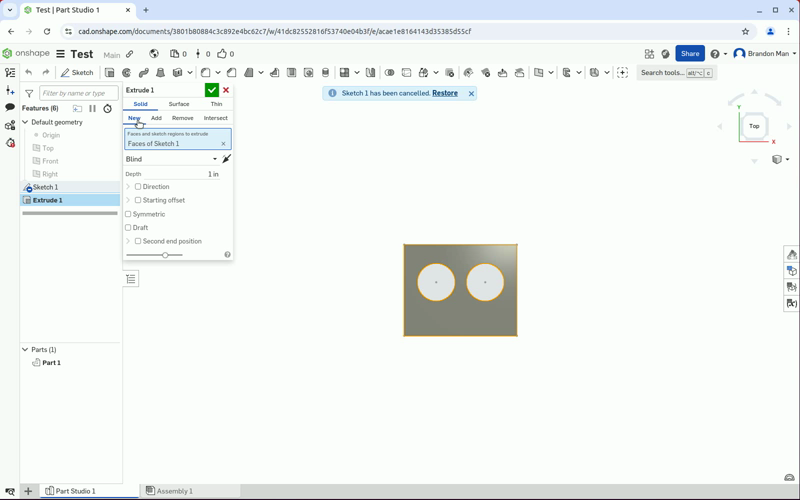
click(137, 120)
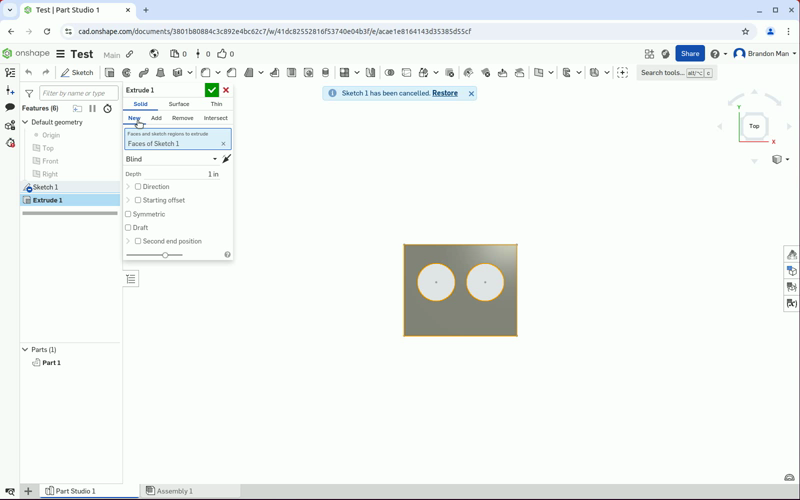
key(tab, 4)
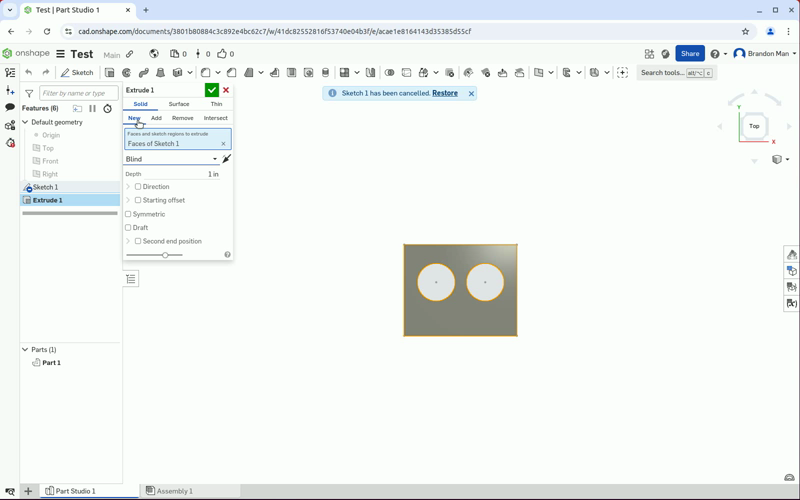
text(17.331)
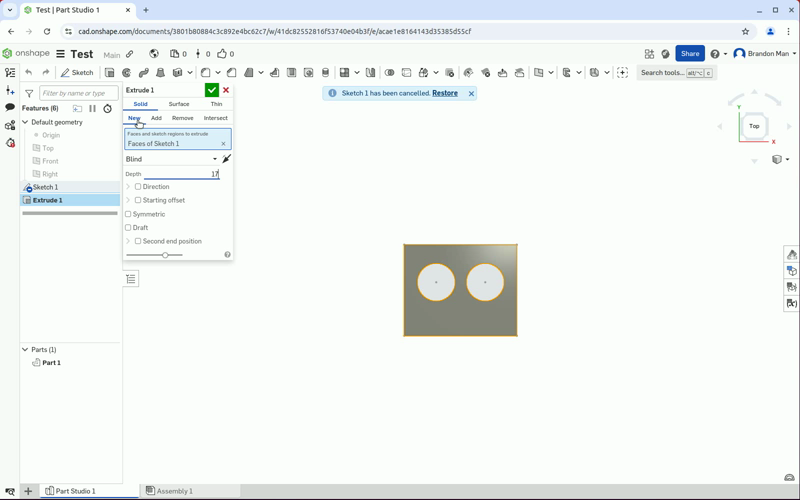
key(enter)
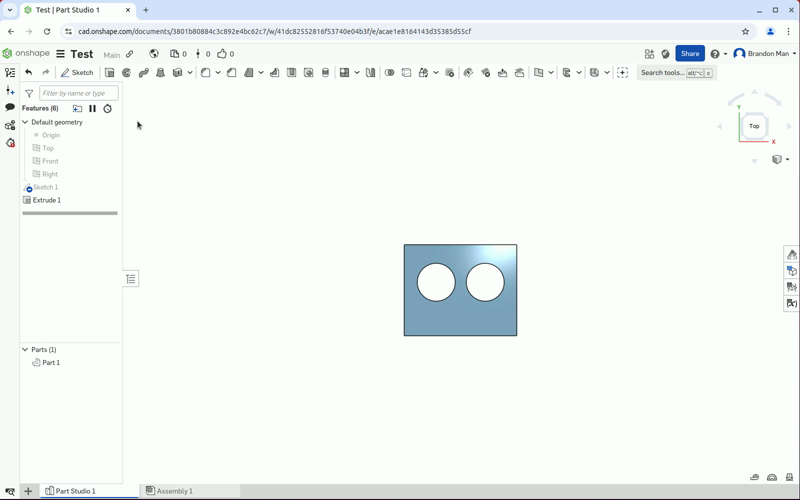
key(shift+h)
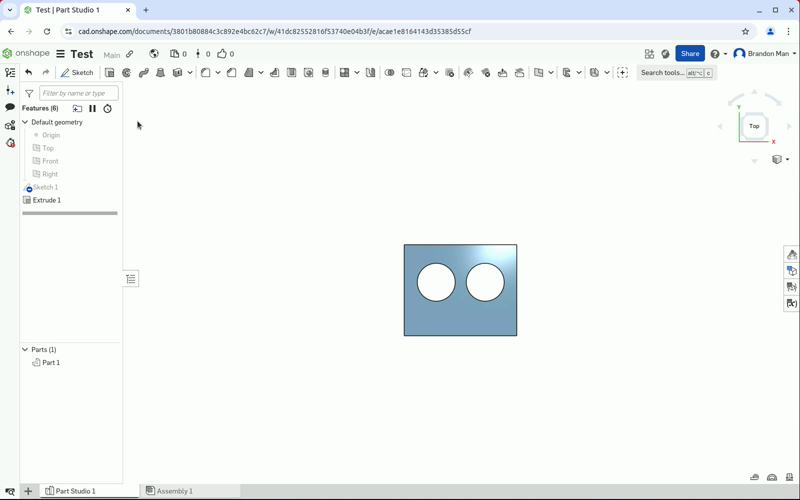
key(shift+h)
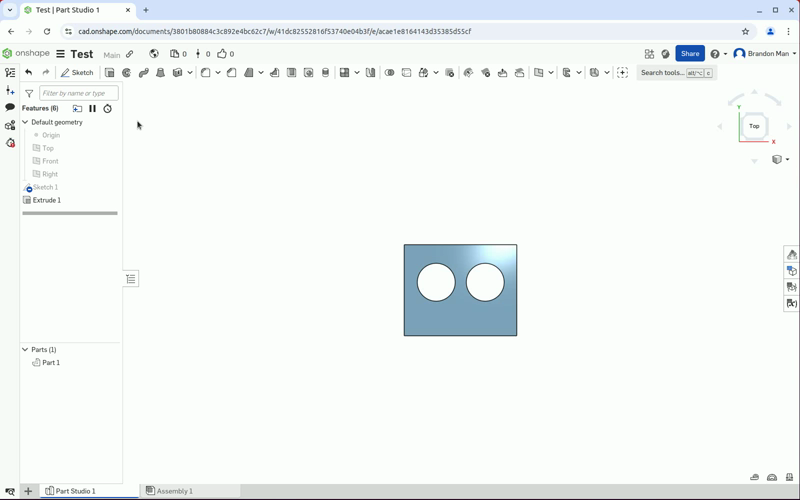
mouse_move(73, 189)
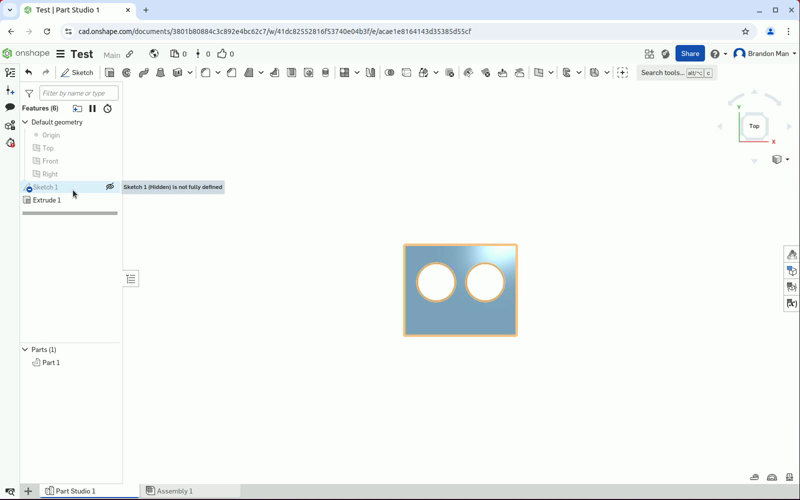
click(73, 189)
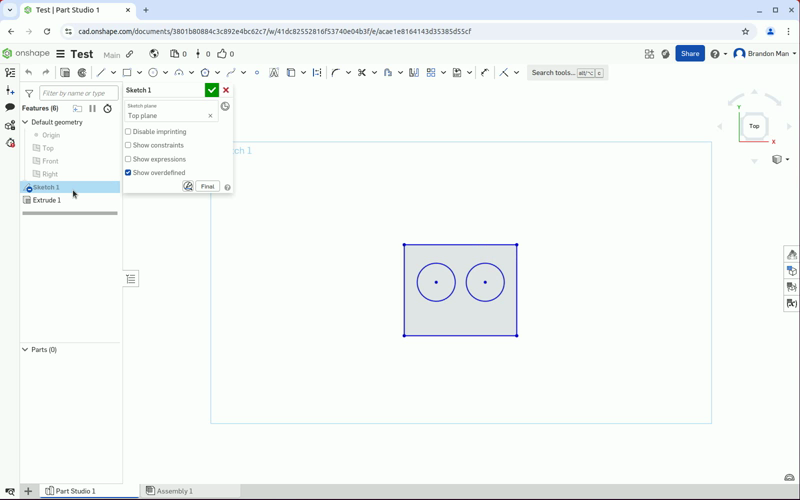
mouse_move(229, 92)
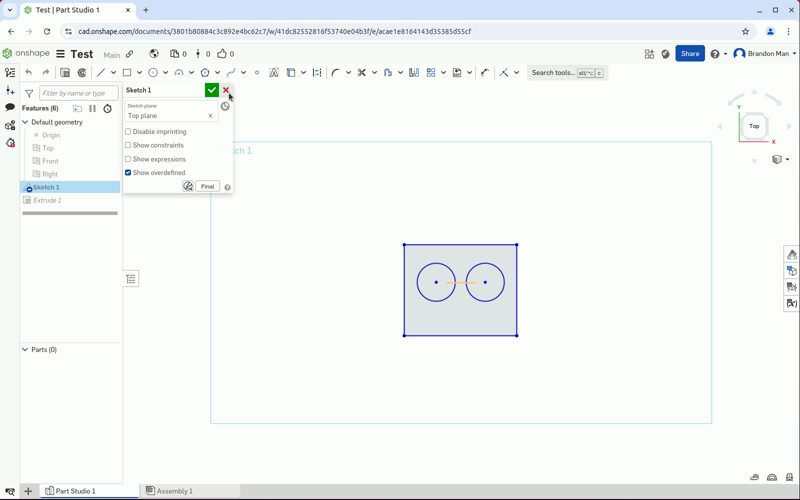
click(229, 92)
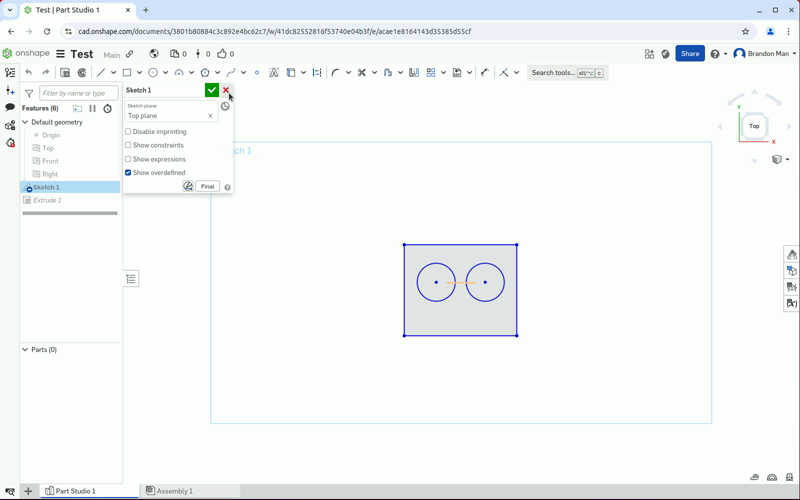
key(shift+s)
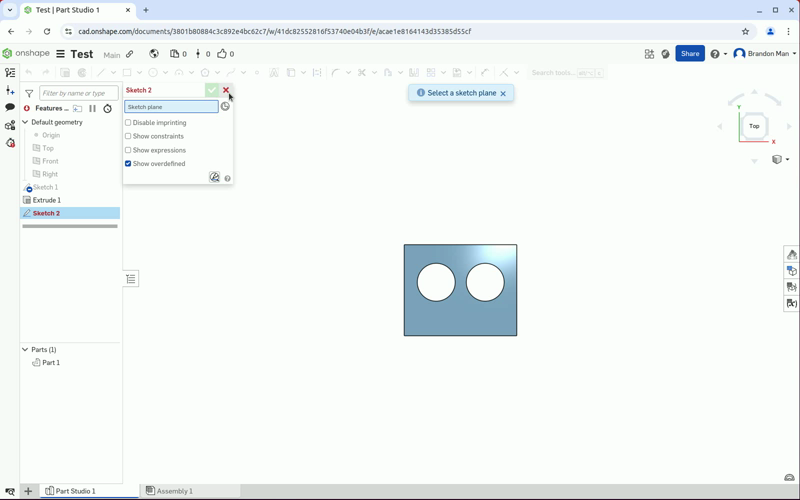
mouse_move(73, 150)
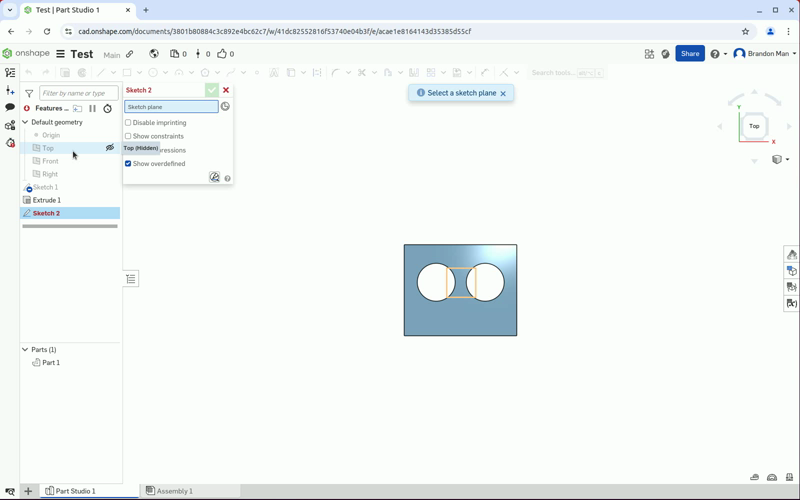
click(73, 150)
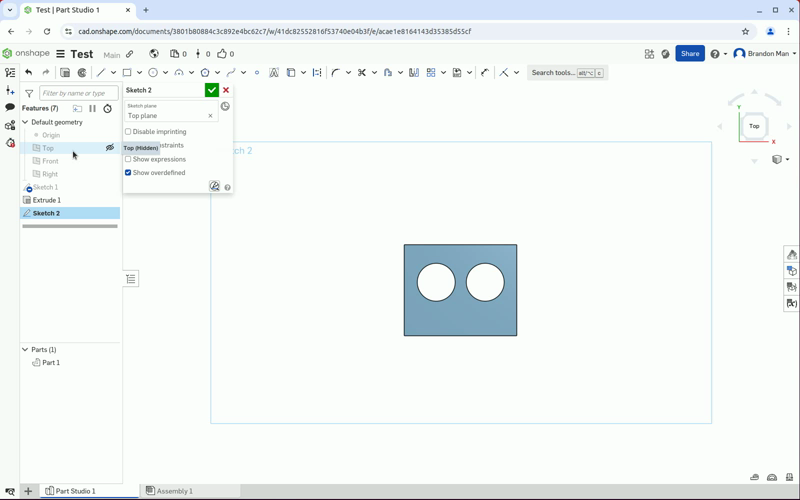
mouse_move(73, 352)
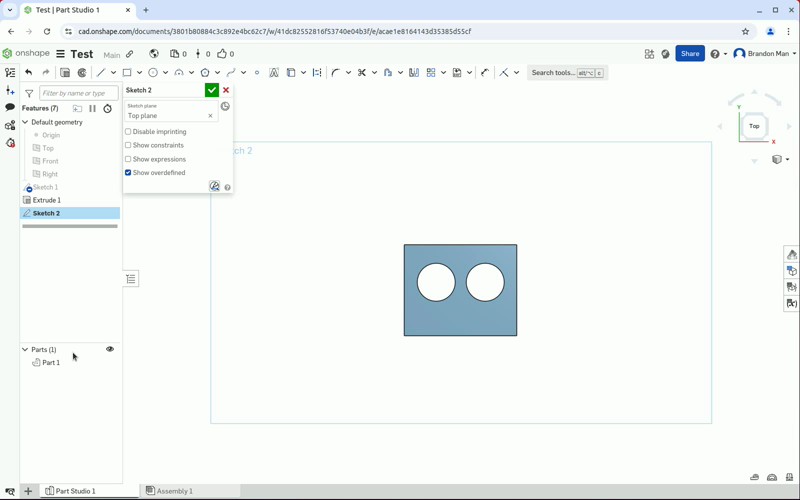
key(y)
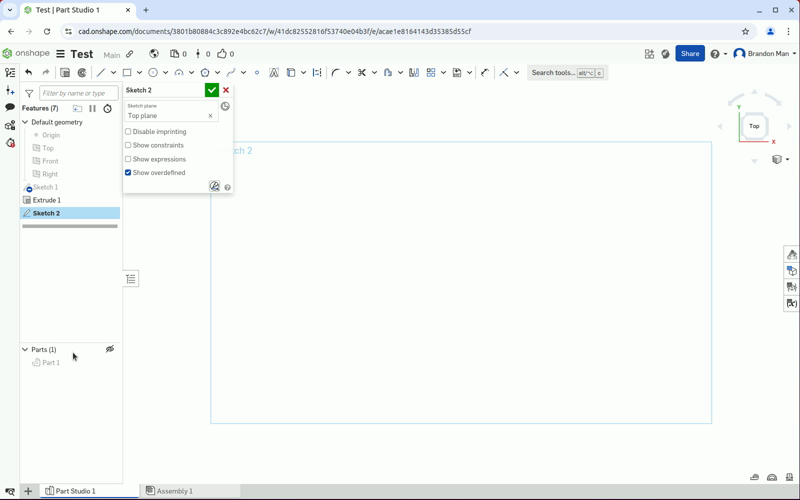
key(l)
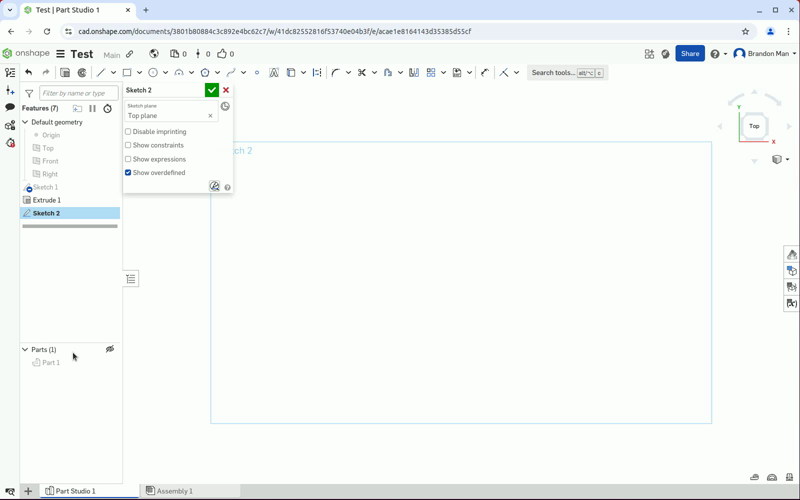
key_down(shift)
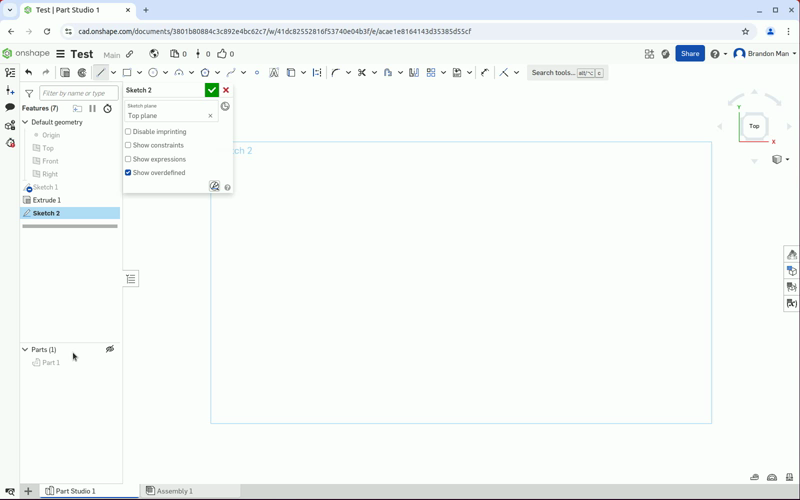
mouse_move(390, 335)
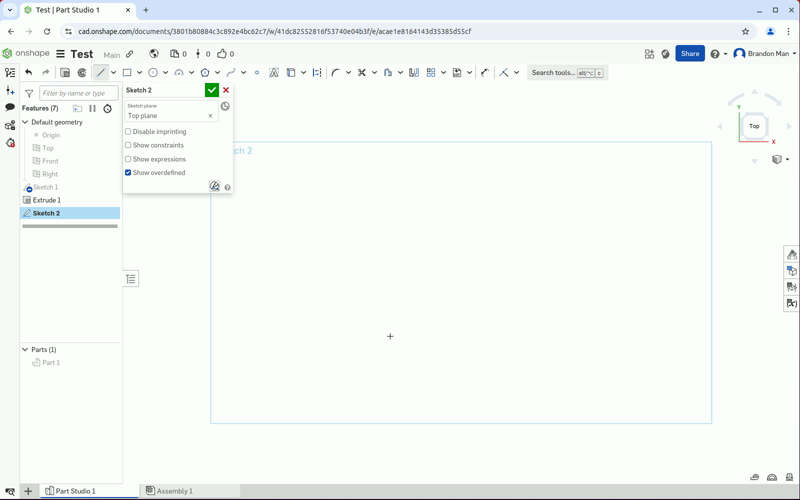
click(390, 335)
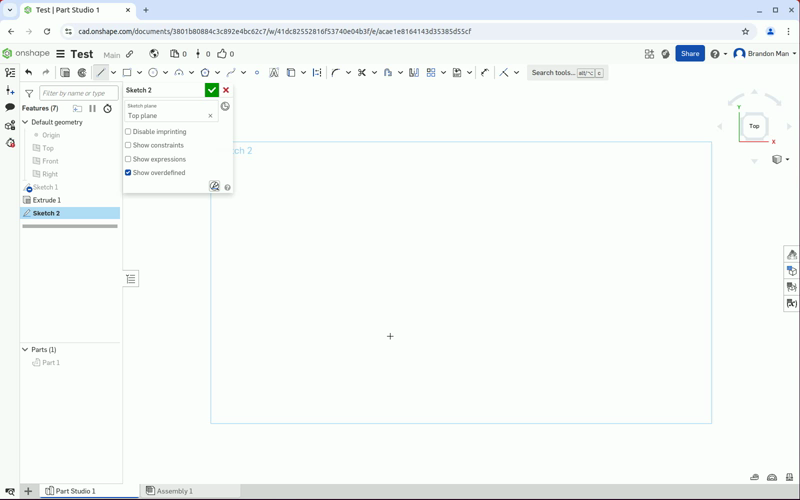
key_up(shift)
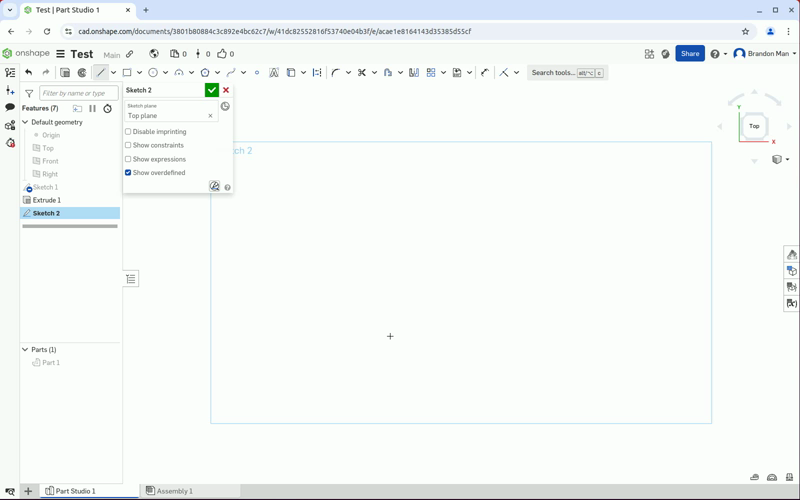
key_down(shift)
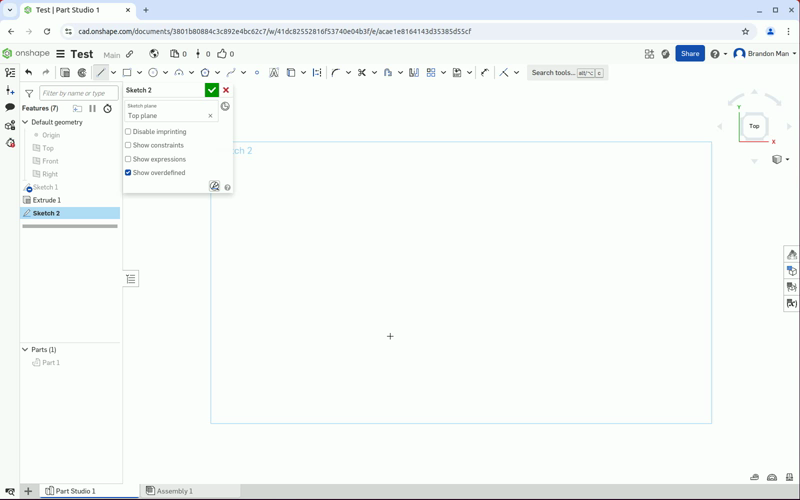
mouse_move(420, 335)
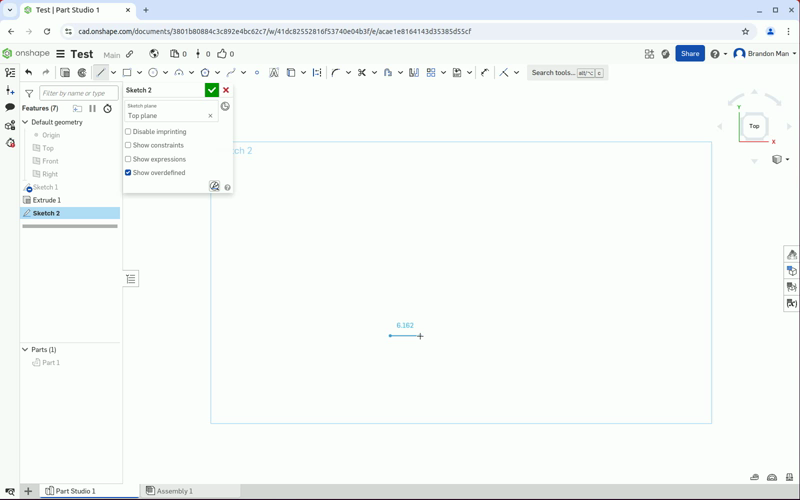
mouse_move(405, 335)
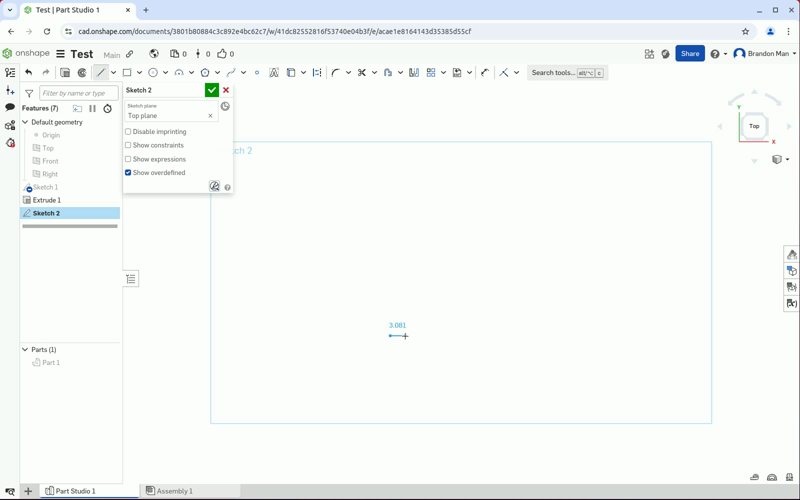
click(405, 335)
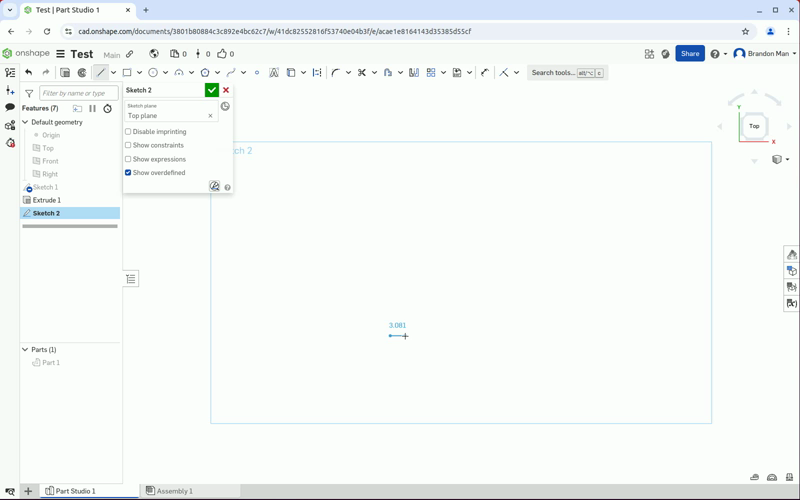
key_up(shift)
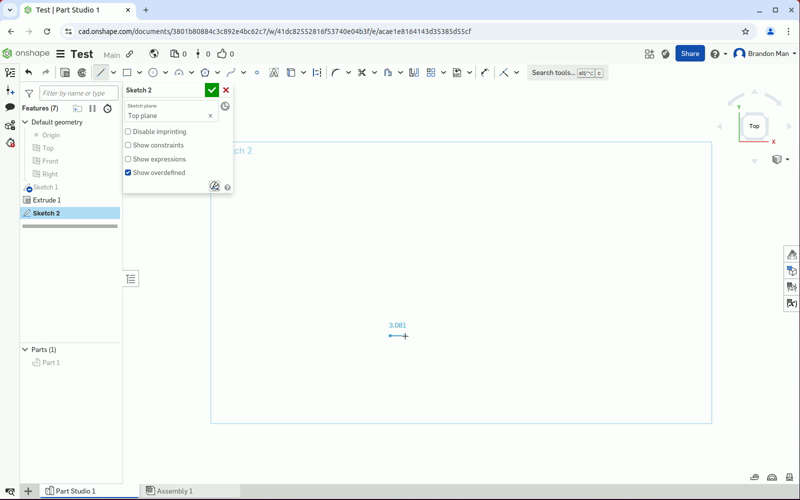
key_down(shift)
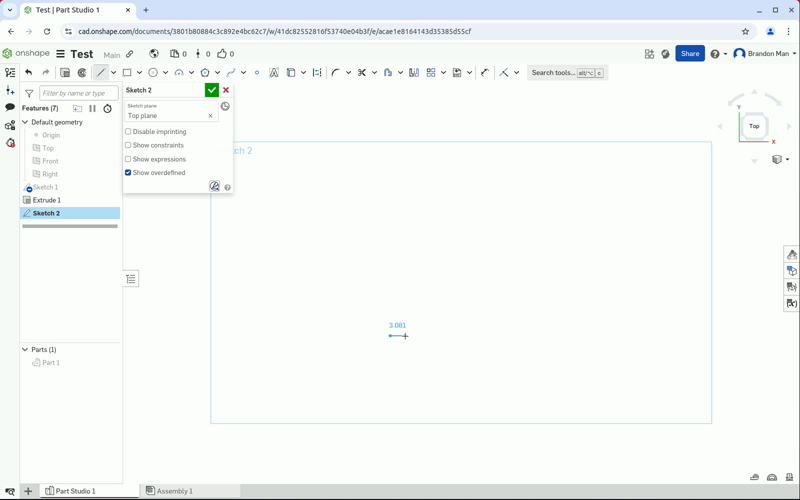
mouse_move(405, 244)
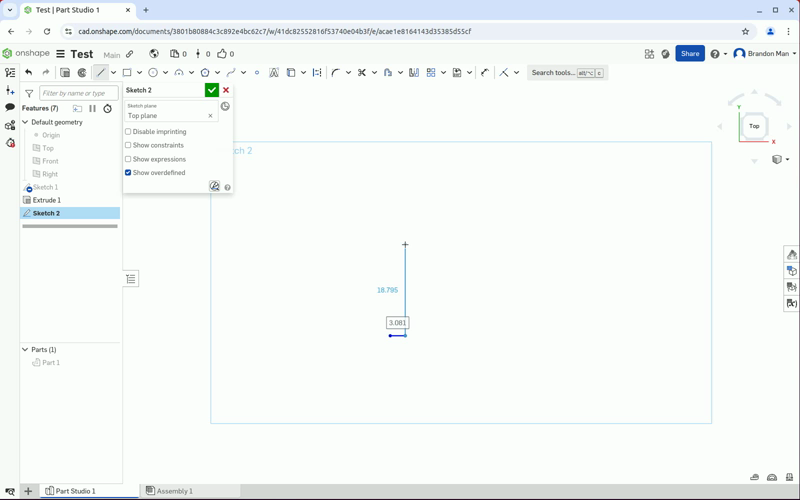
click(405, 244)
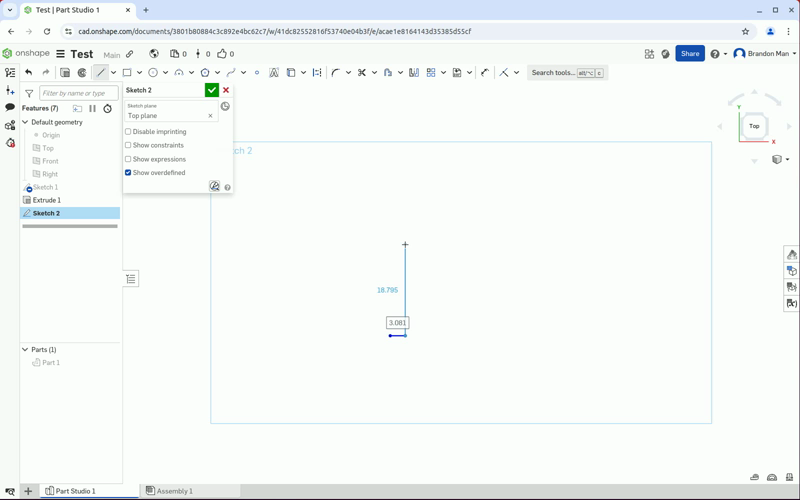
key_up(shift)
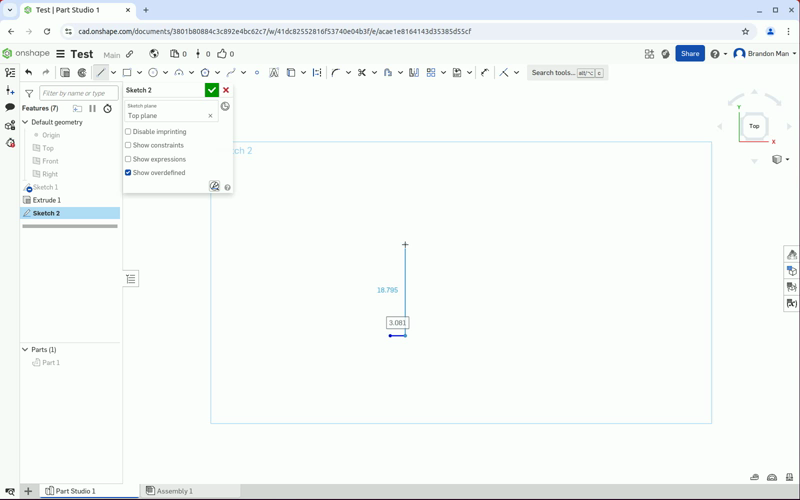
key_down(shift)
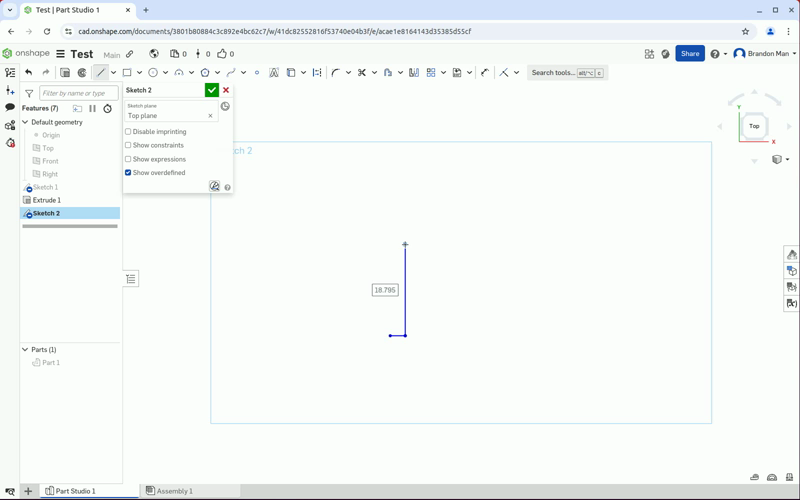
mouse_move(517, 244)
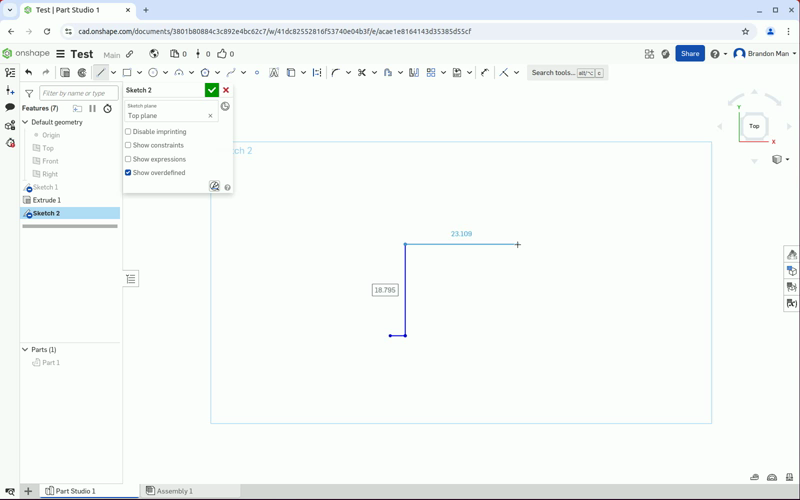
click(517, 244)
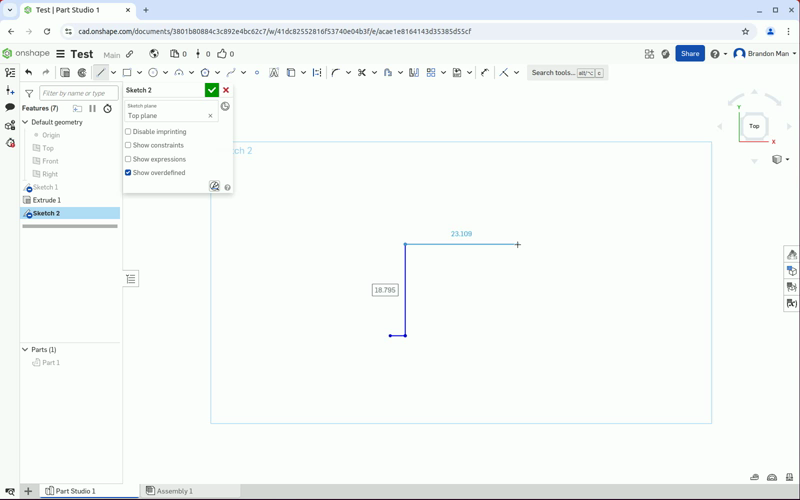
key_up(shift)
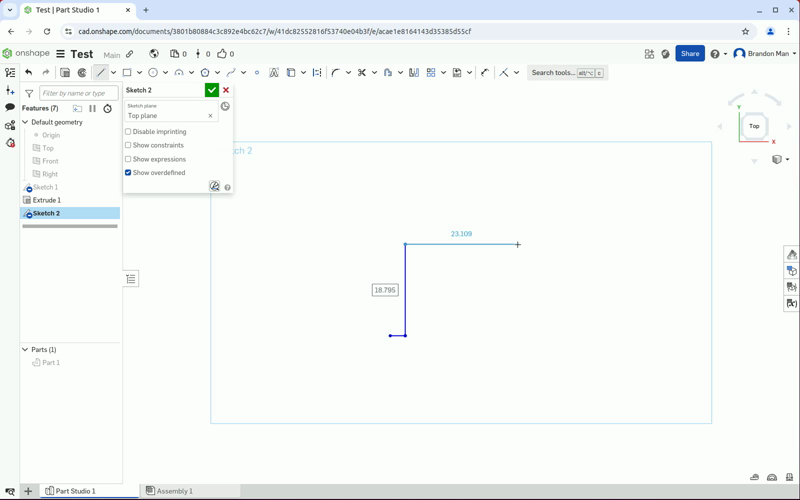
key_down(shift)
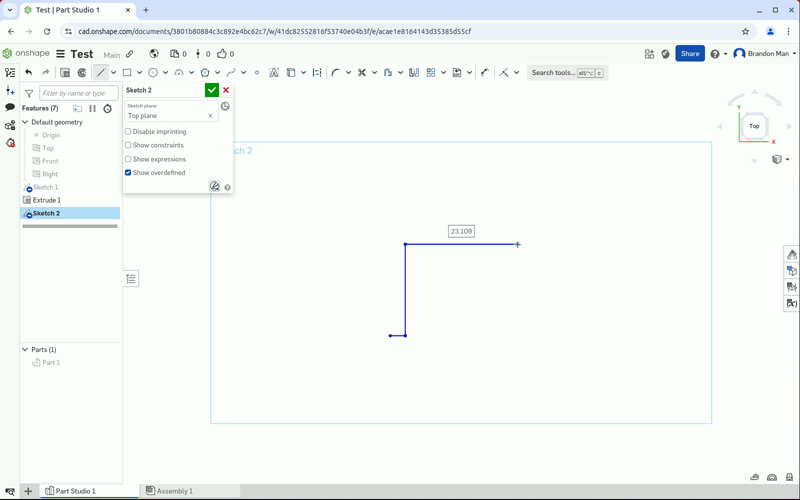
mouse_move(517, 335)
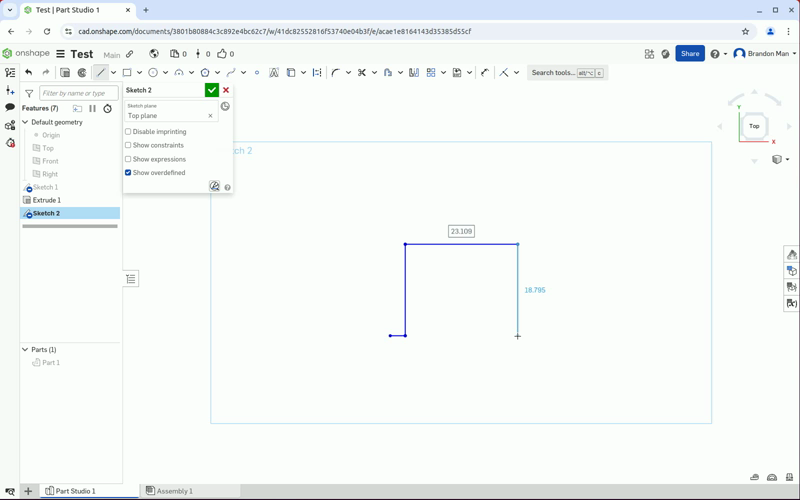
click(517, 335)
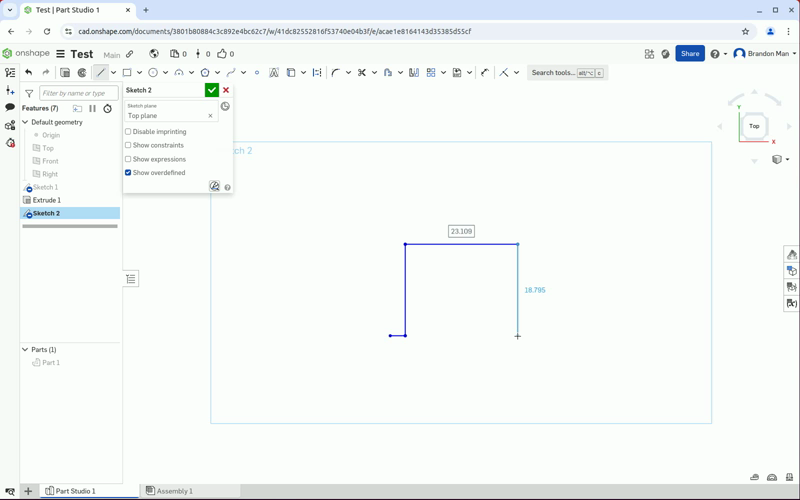
key_up(shift)
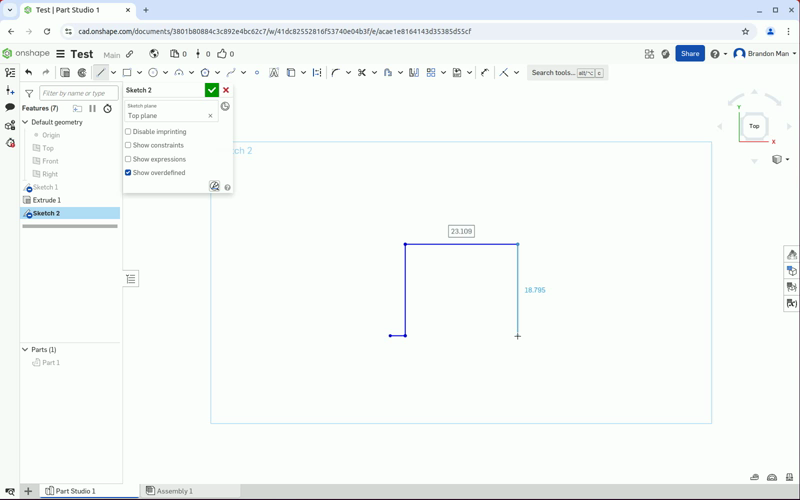
key_down(shift)
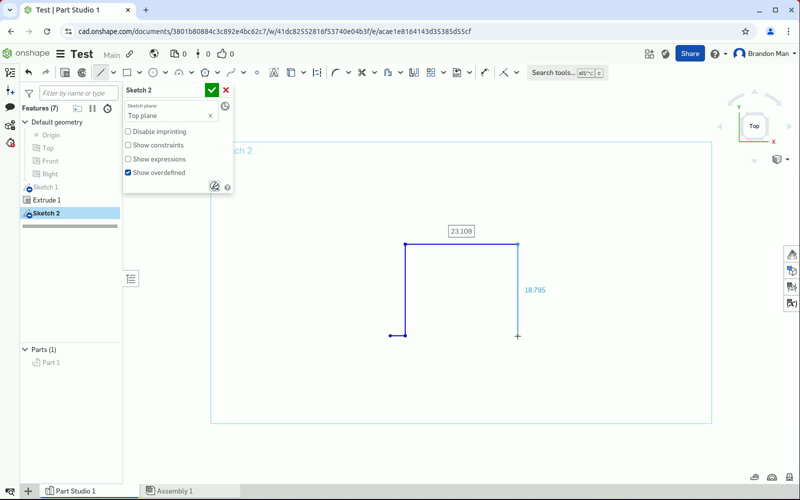
mouse_move(547, 335)
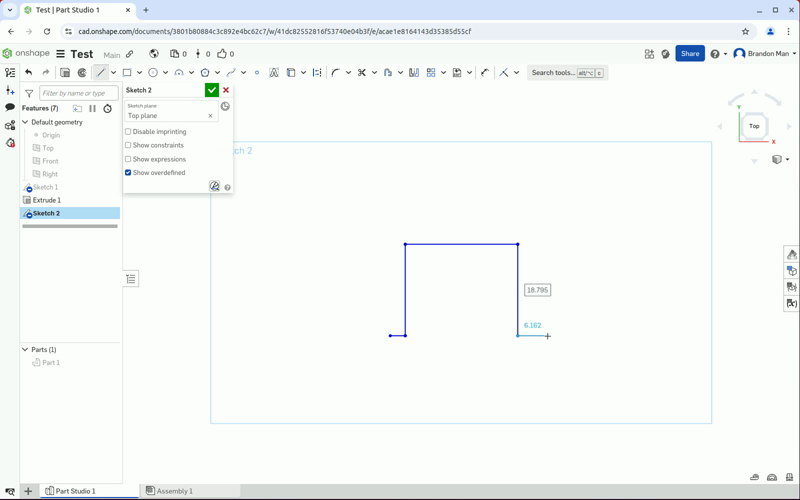
mouse_move(530, 335)
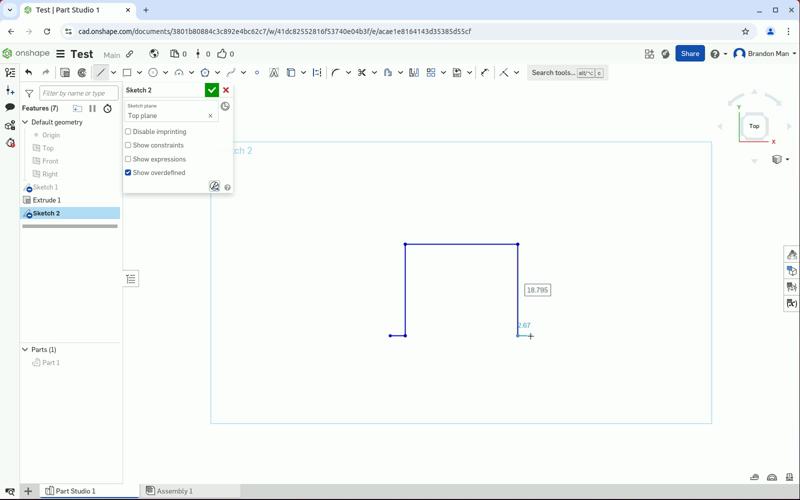
click(530, 335)
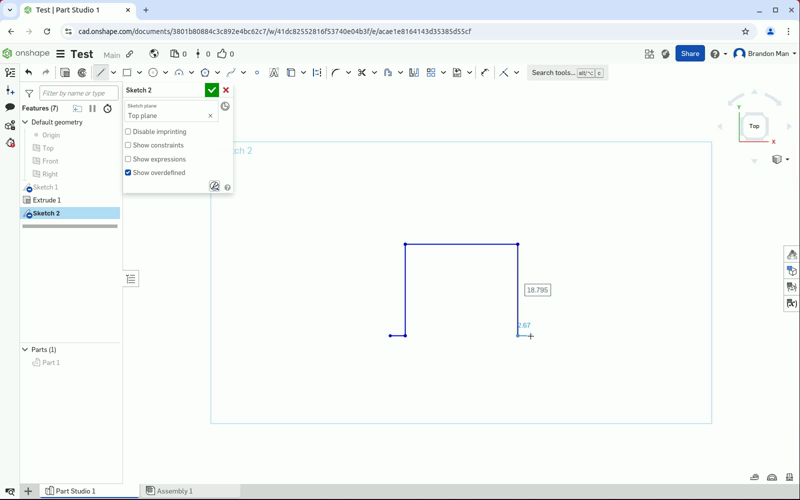
key_up(shift)
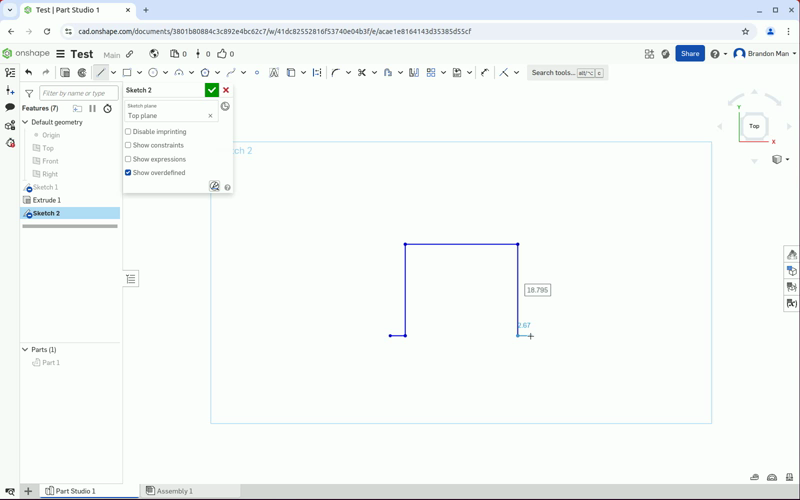
key_down(shift)
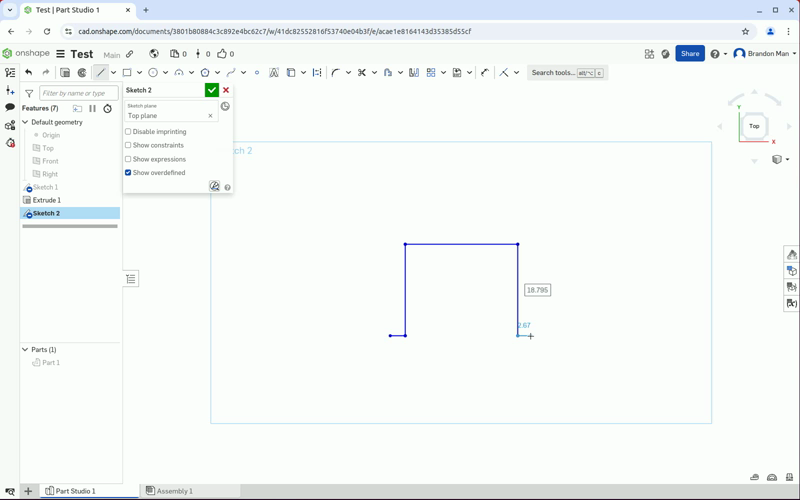
mouse_move(530, 230)
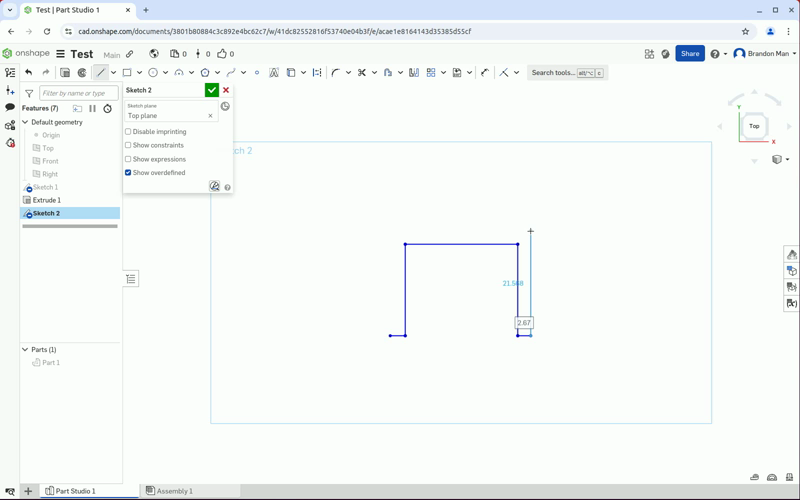
click(530, 230)
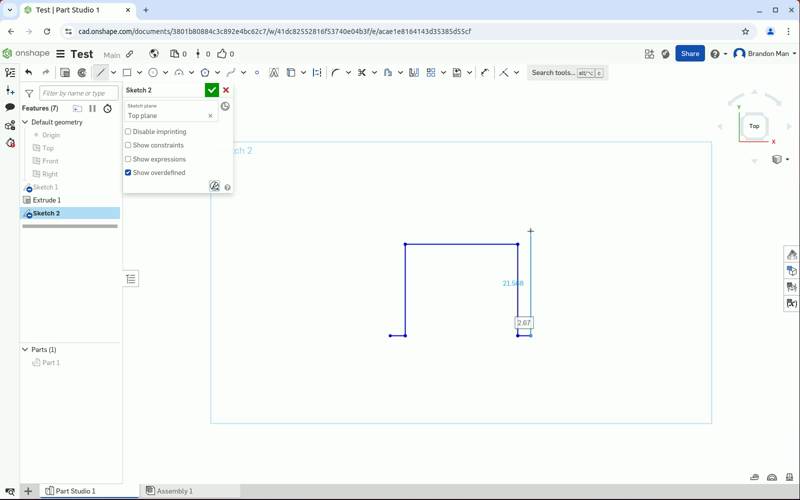
key_up(shift)
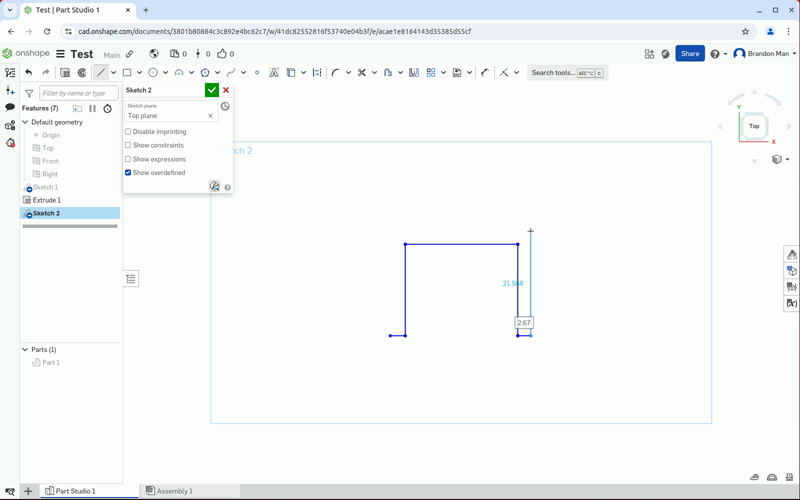
key_down(shift)
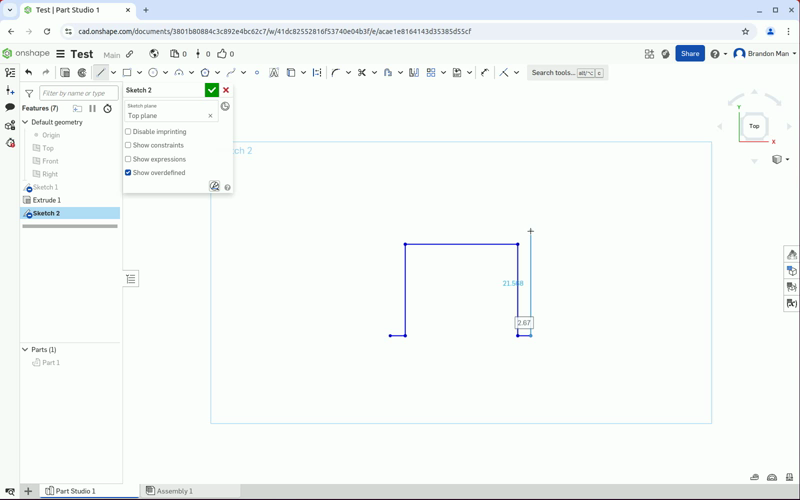
mouse_move(390, 230)
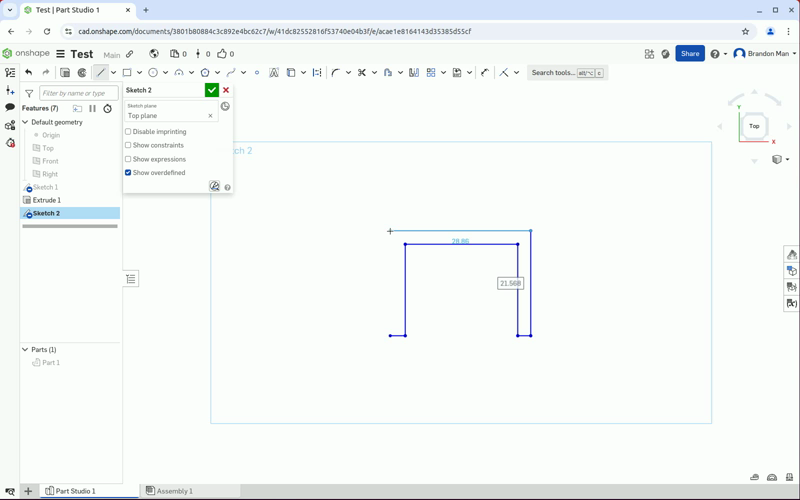
click(390, 230)
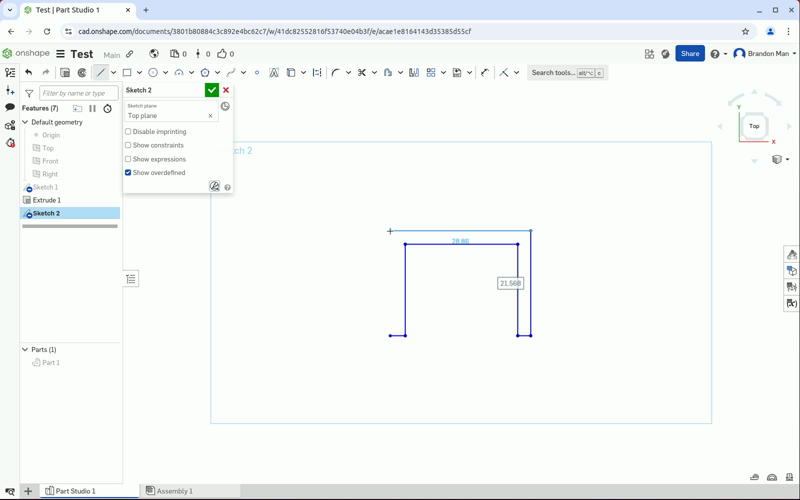
key_up(shift)
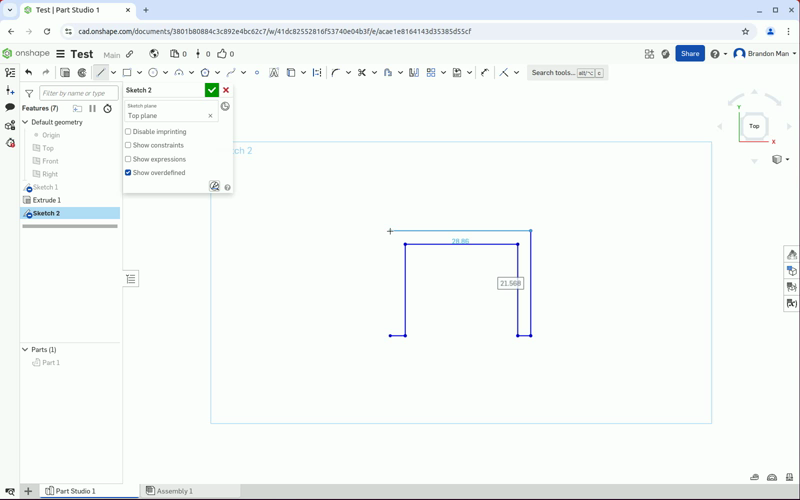
key_down(shift)
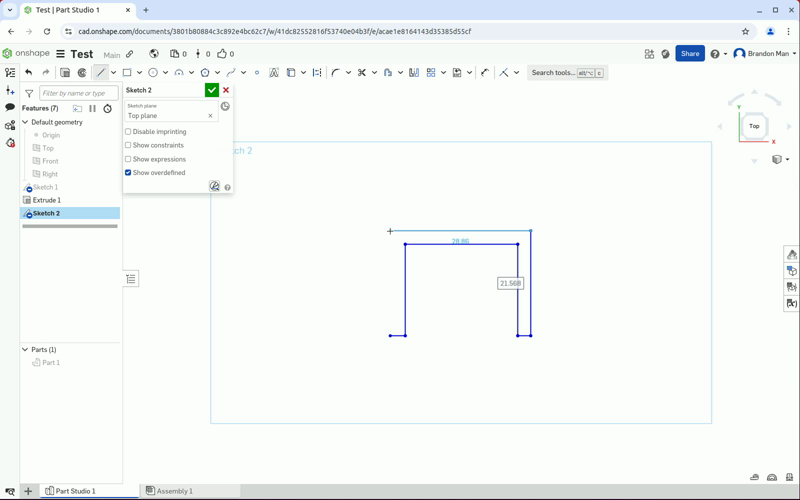
mouse_move(390, 335)
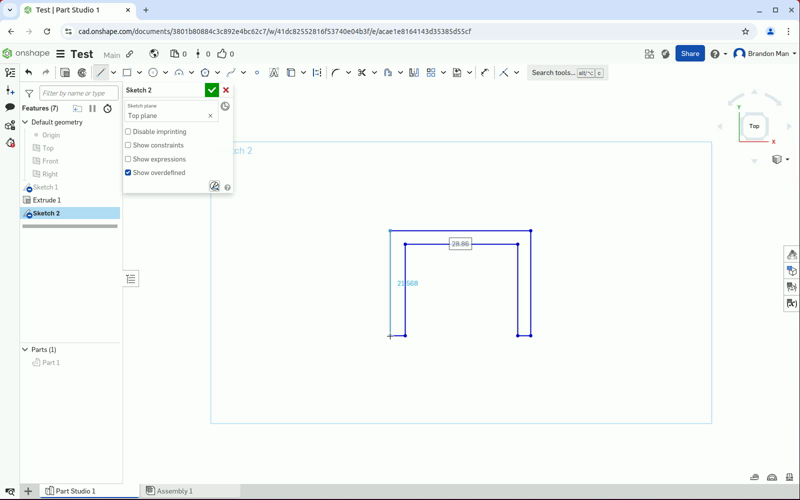
key_up(shift)
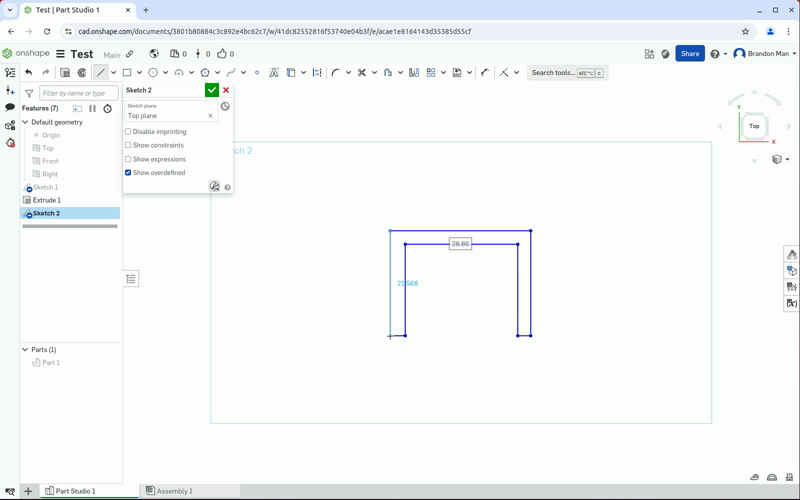
click(390, 335)
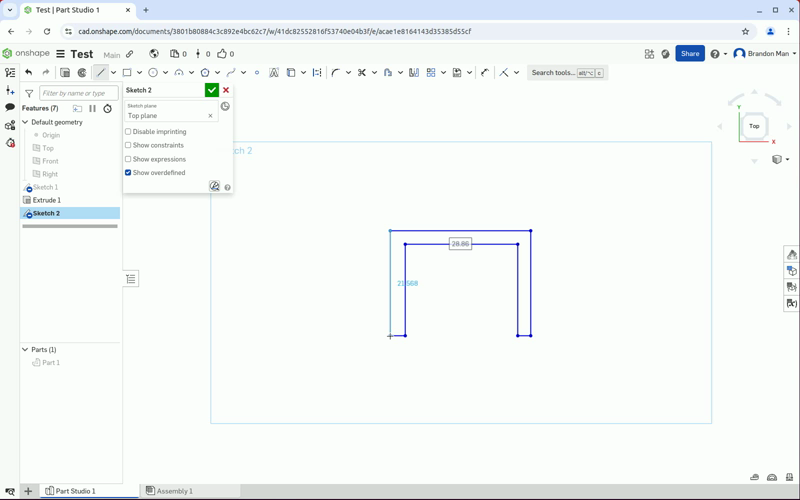
key(esc)
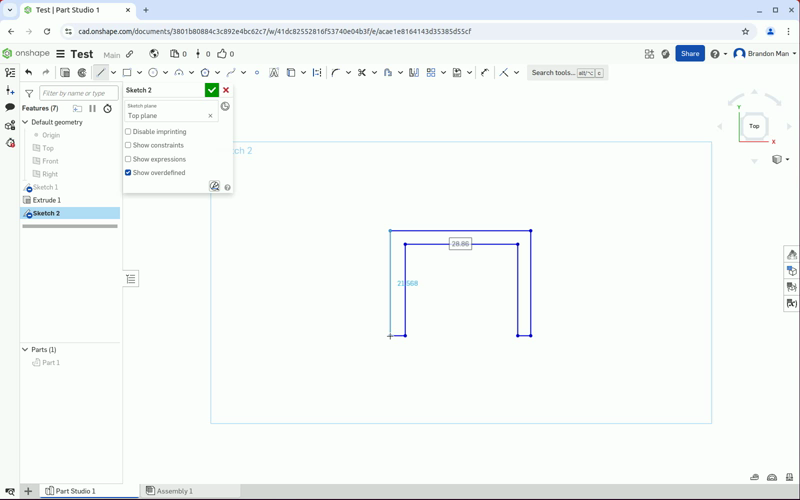
mouse_move(523, 273)
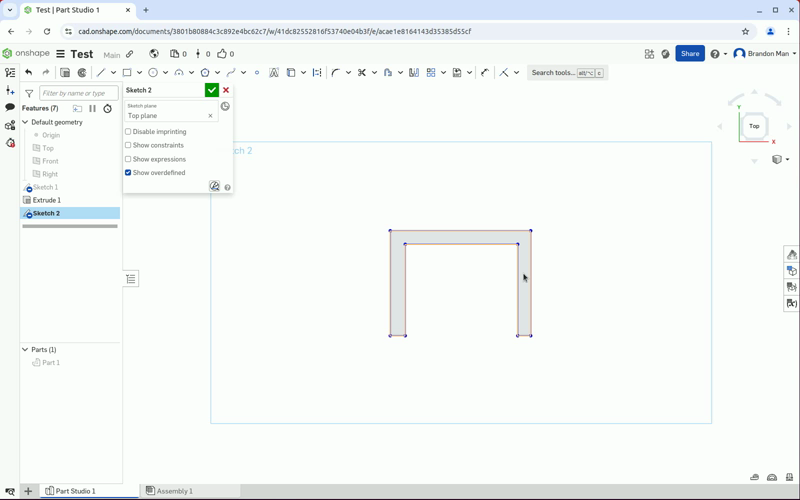
click(523, 273)
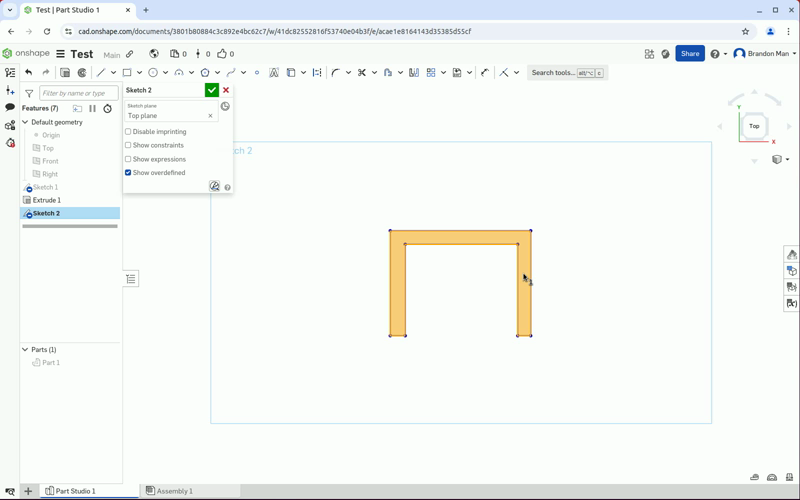
mouse_move(73, 352)
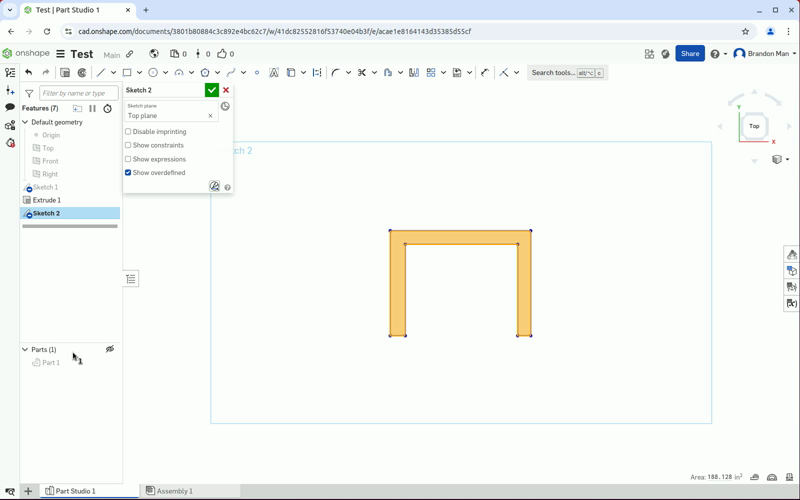
key(shift+y)
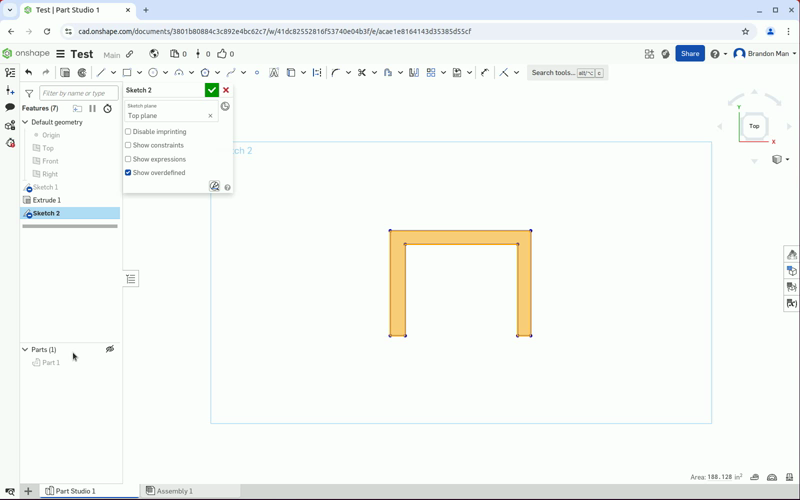
key(shift+e)
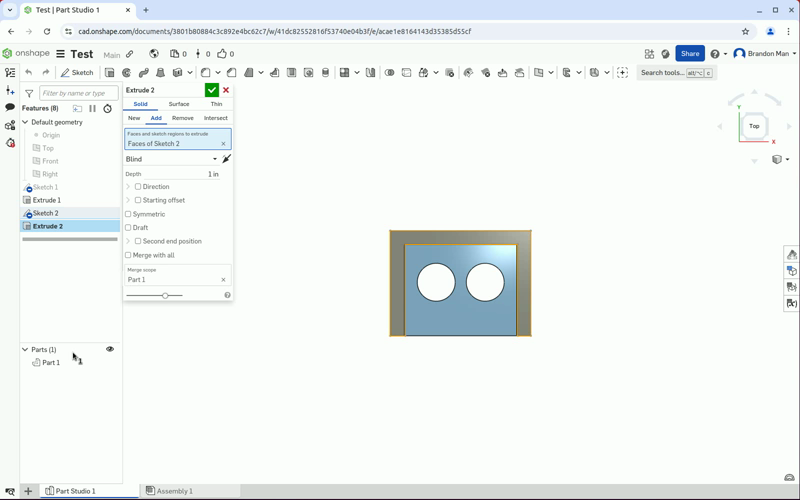
mouse_move(143, 106)
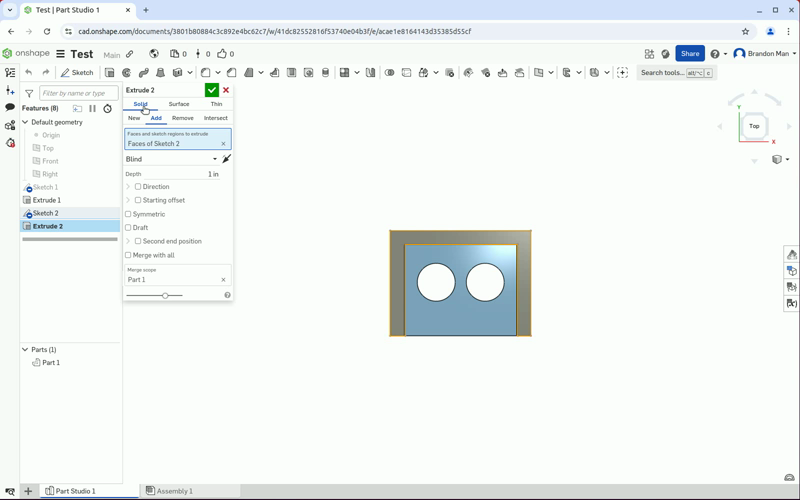
click(143, 106)
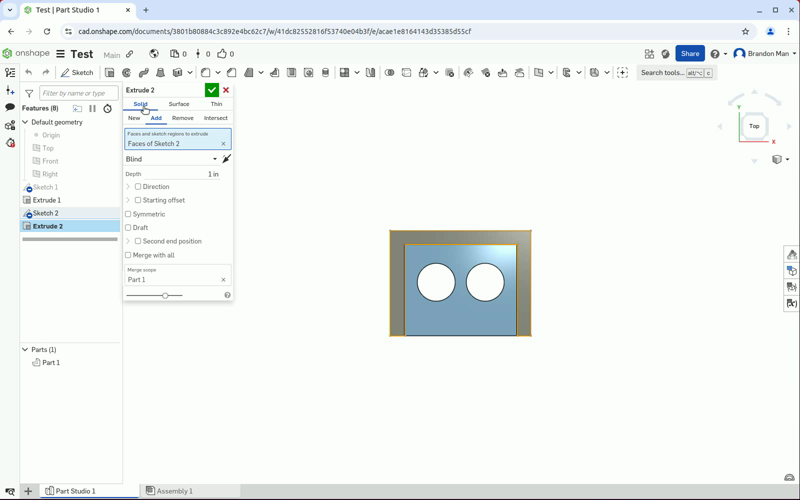
mouse_move(137, 120)
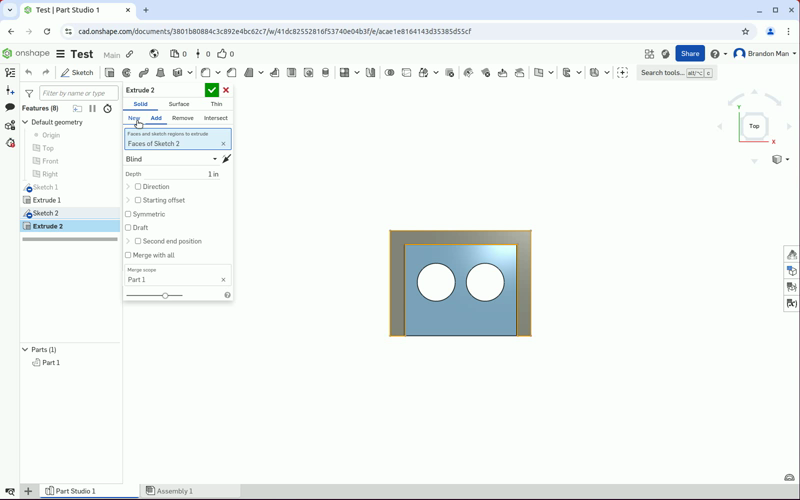
click(137, 120)
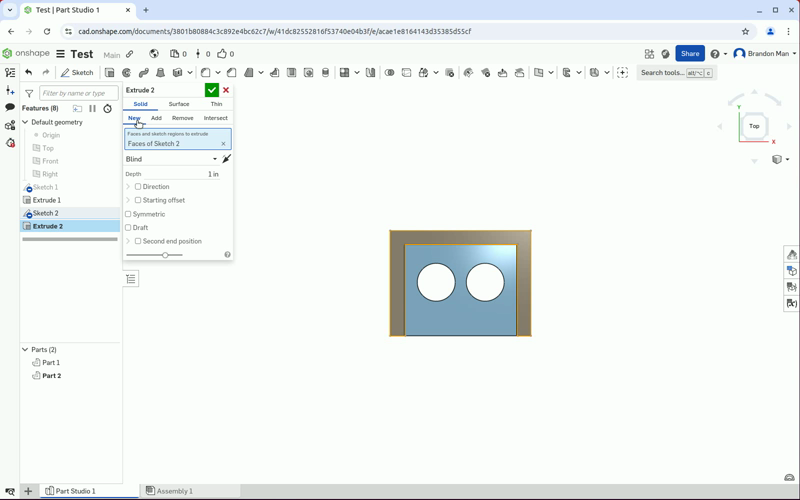
key(tab, 4)
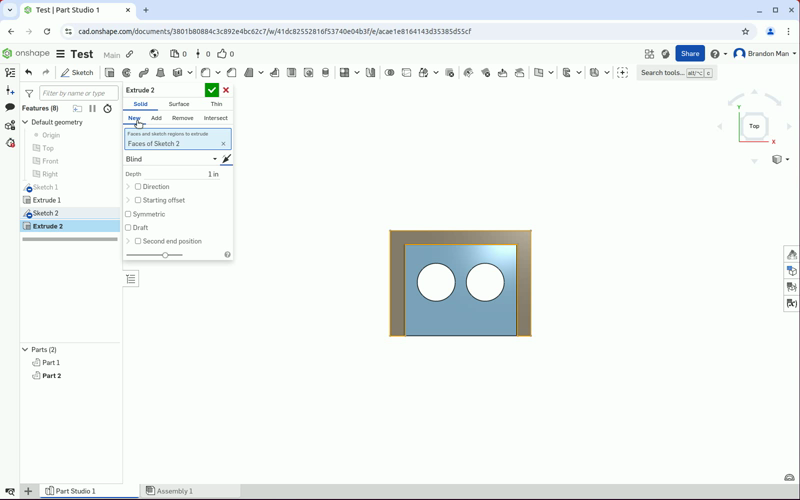
text(23.108)
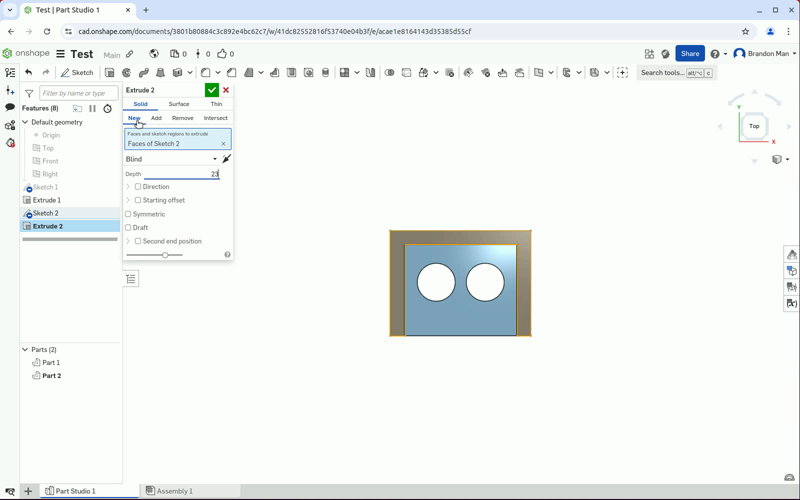
key(enter)
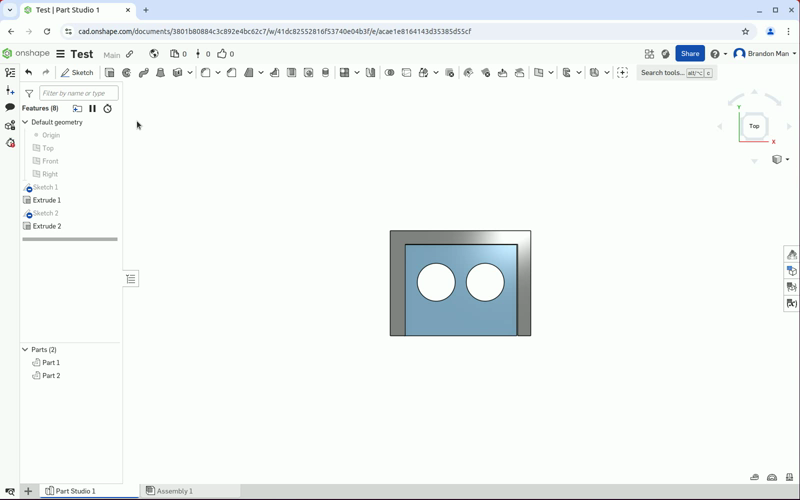
key(shift+h)
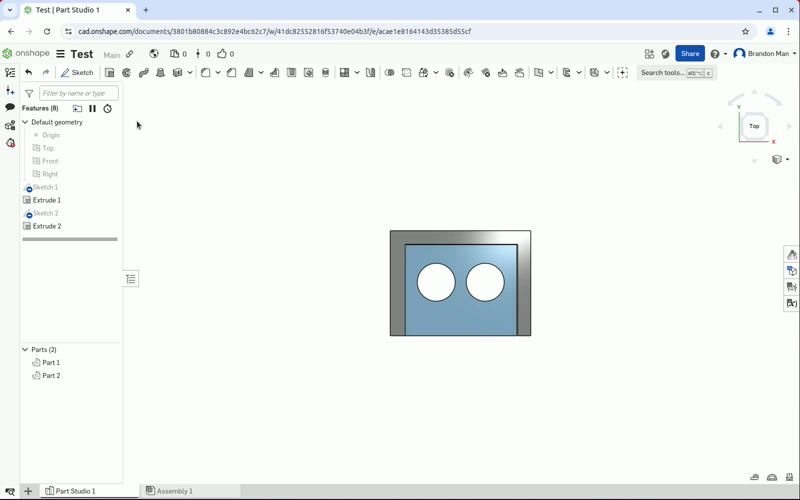
key(shift+h)
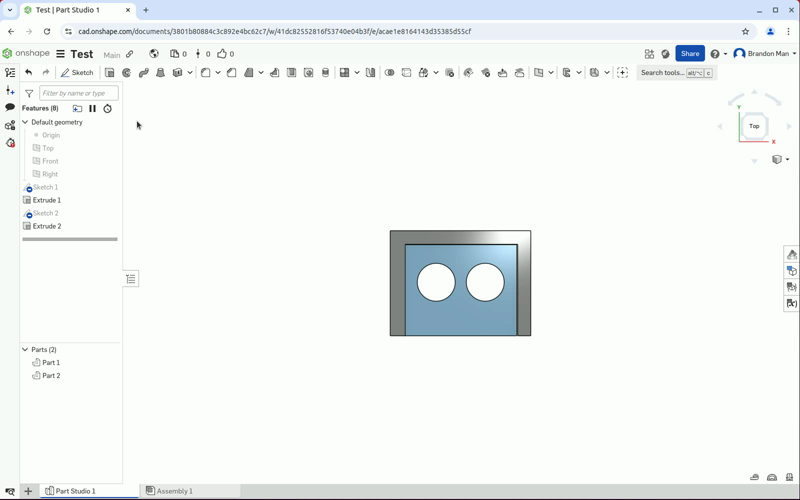
key(shift+7)
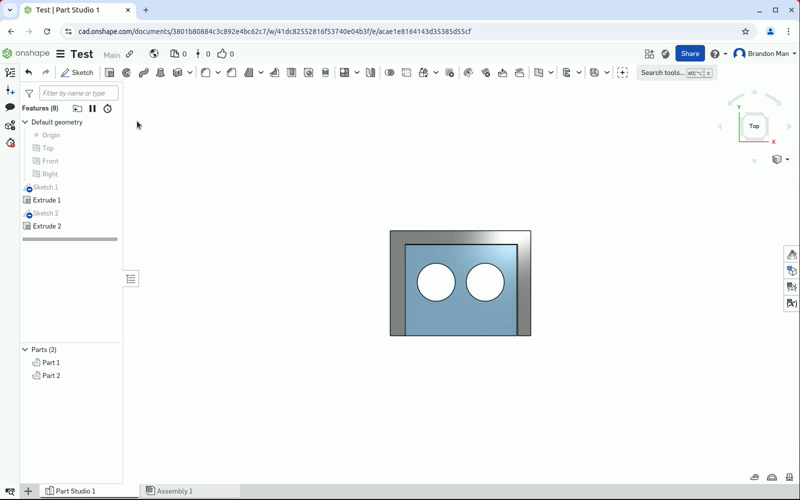
key(up, 3)
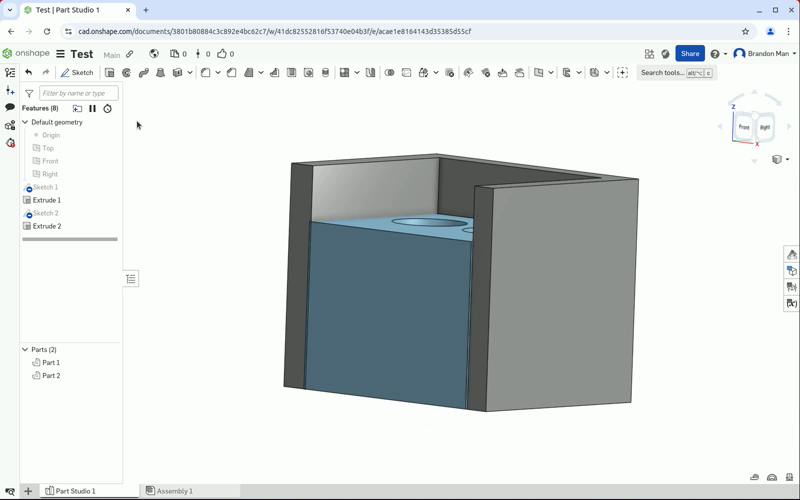
key(left, 3)
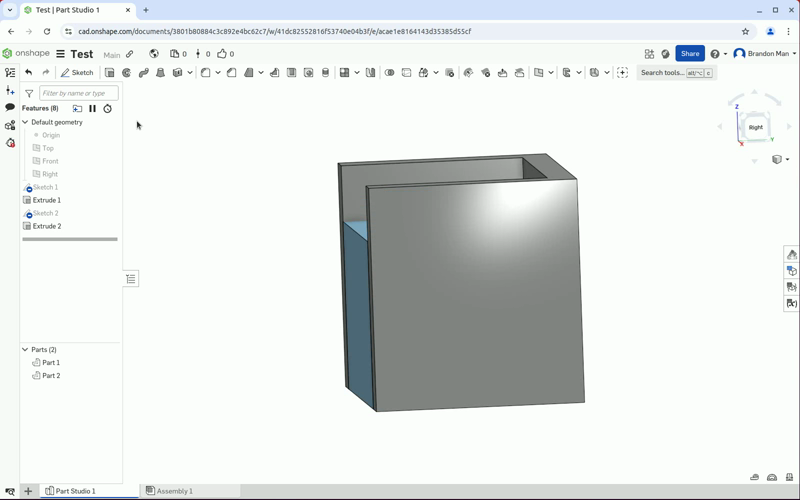
key(right, 3)
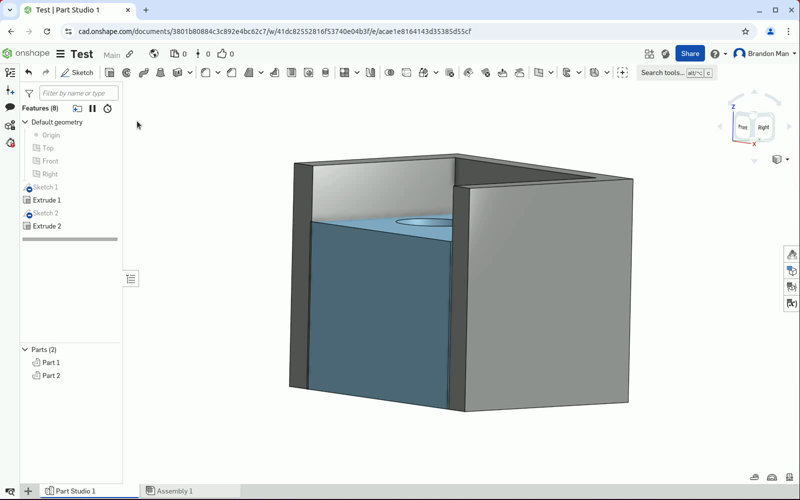
key(down, 3)
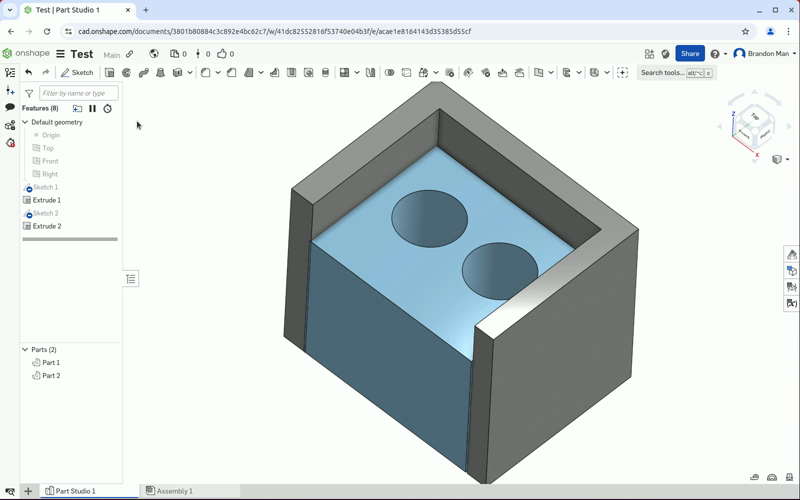
mouse_move(73, 189)
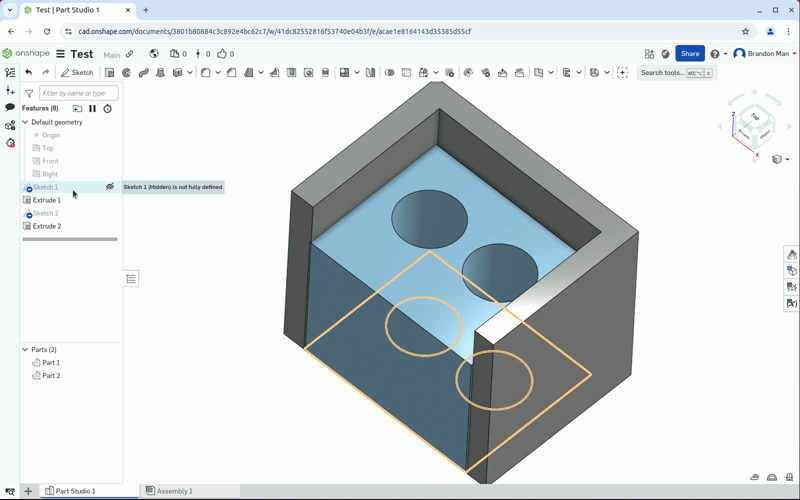
click(73, 189)